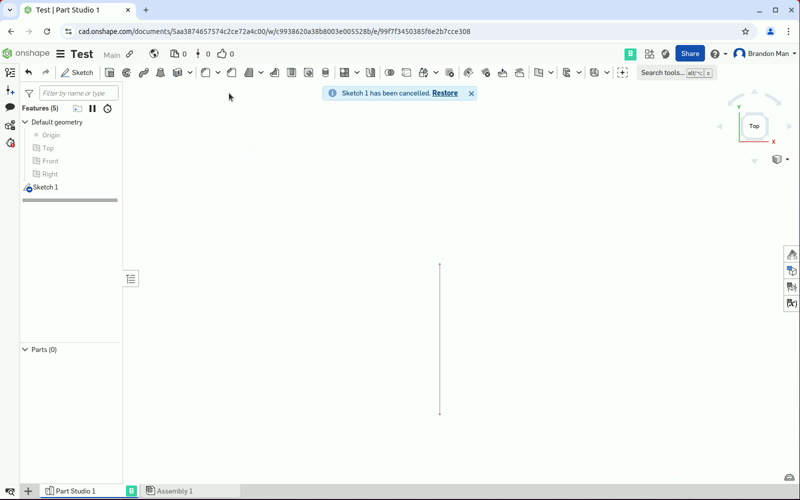
key(shift+h)
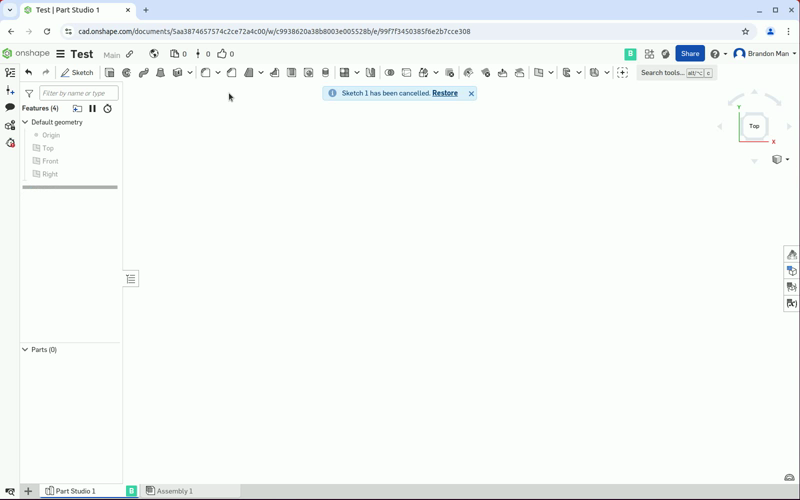
key(shift+s)
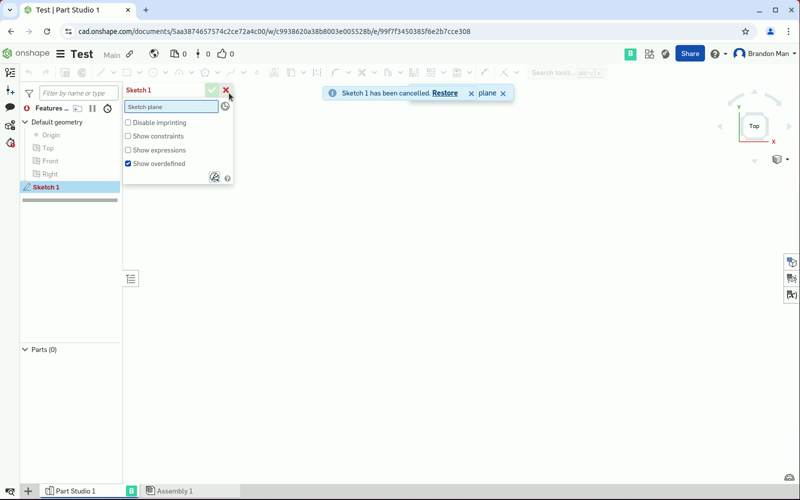
mouse_move(73, 150)
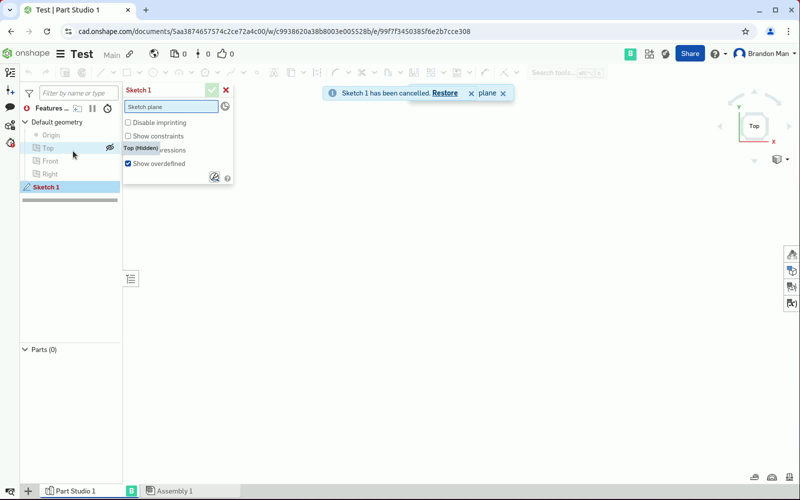
click(73, 150)
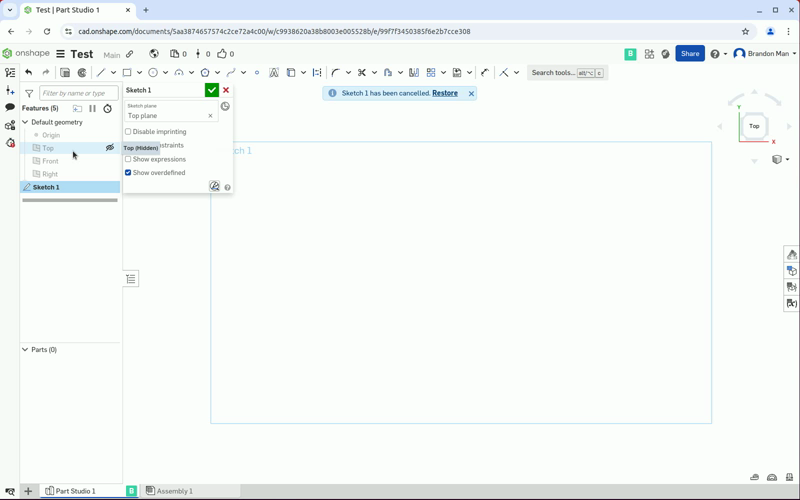
mouse_move(73, 352)
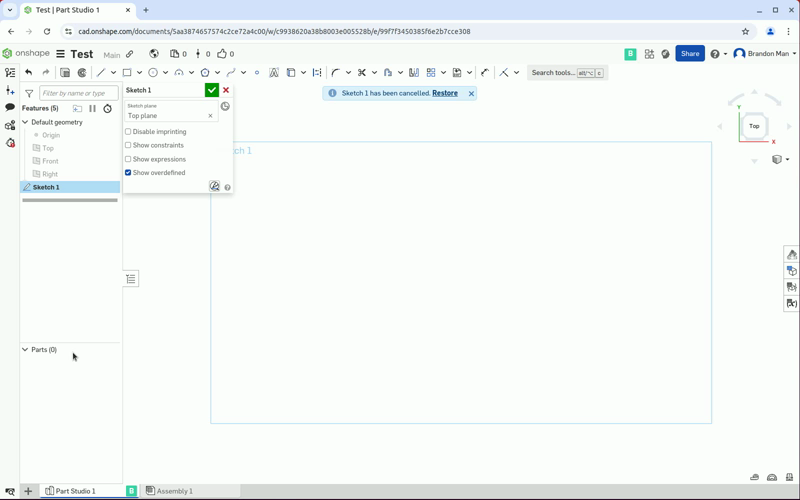
key(y)
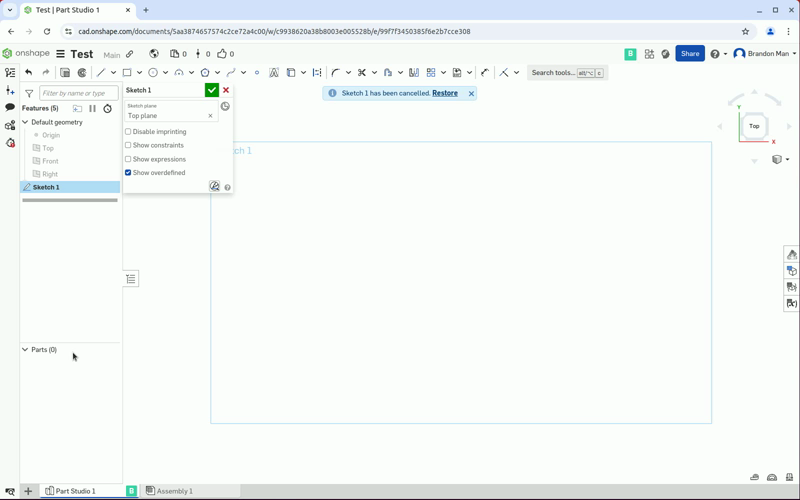
key(c)
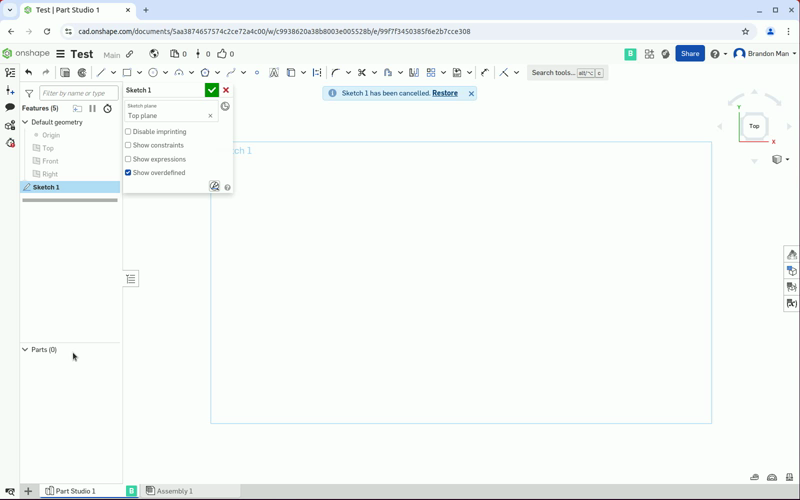
key_down(shift)
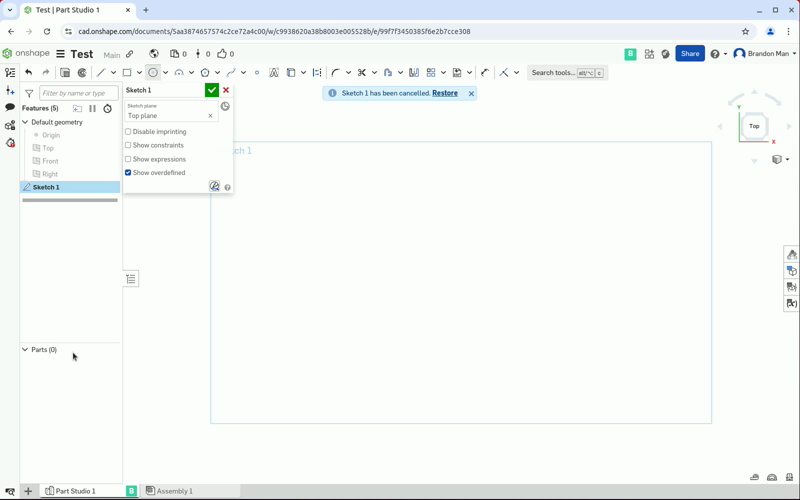
mouse_move(461, 282)
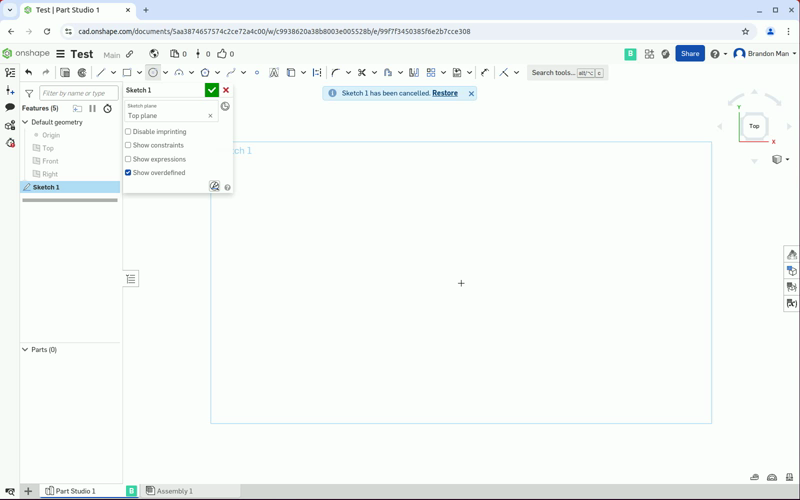
click(461, 282)
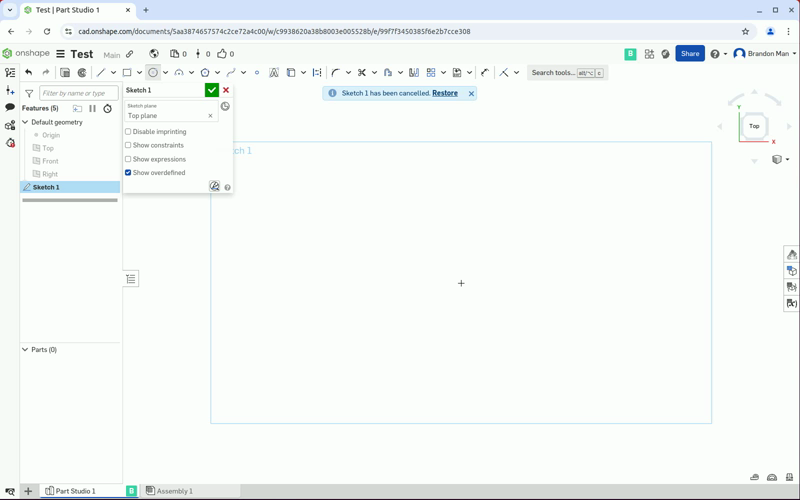
key_up(shift)
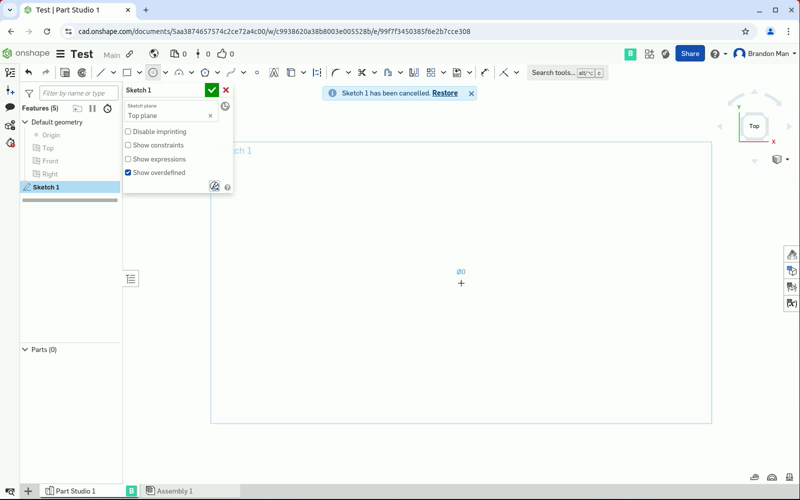
mouse_move(574, 282)
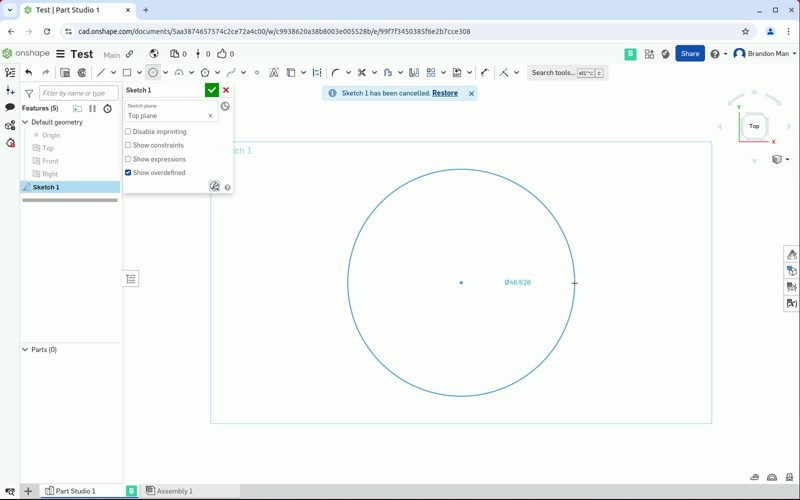
click(574, 282)
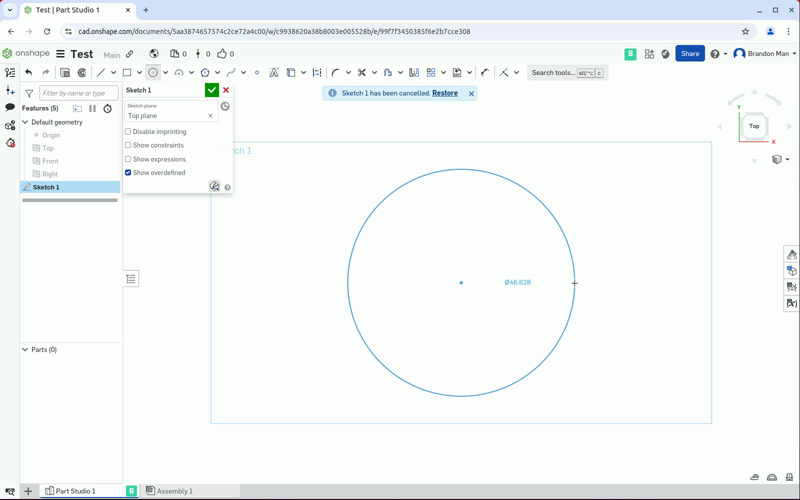
key(esc)
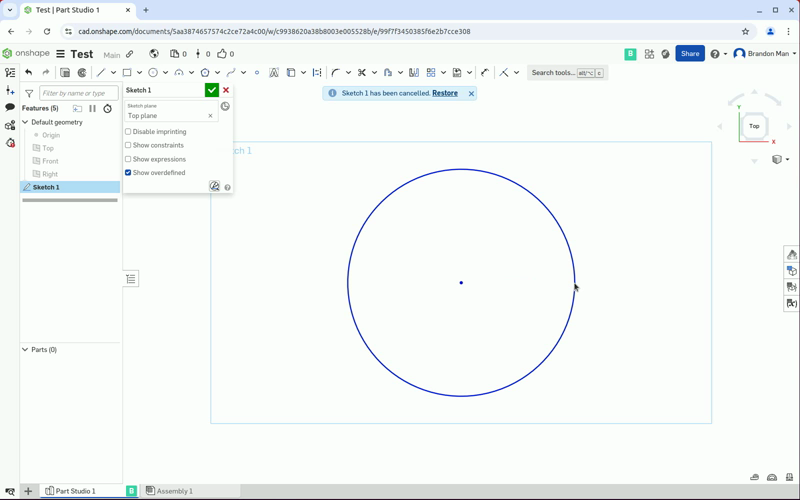
mouse_move(464, 198)
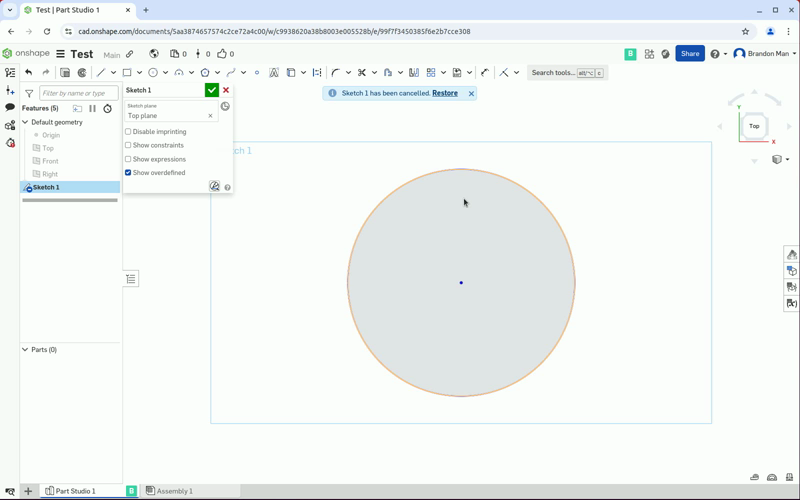
click(464, 198)
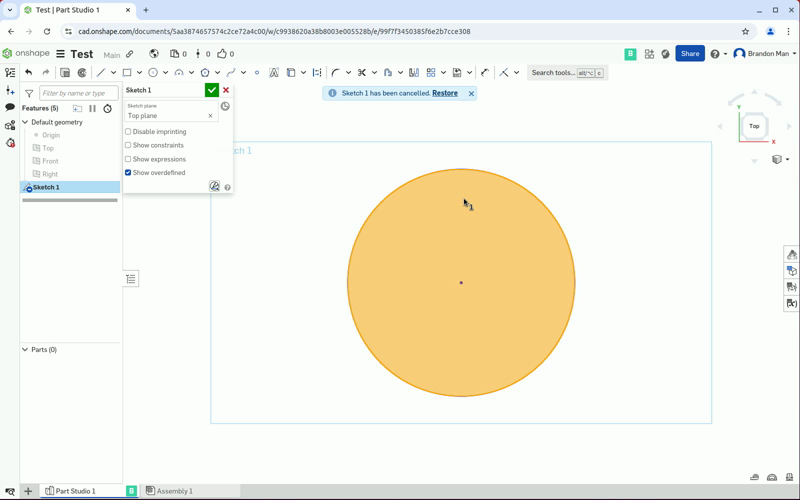
mouse_move(73, 352)
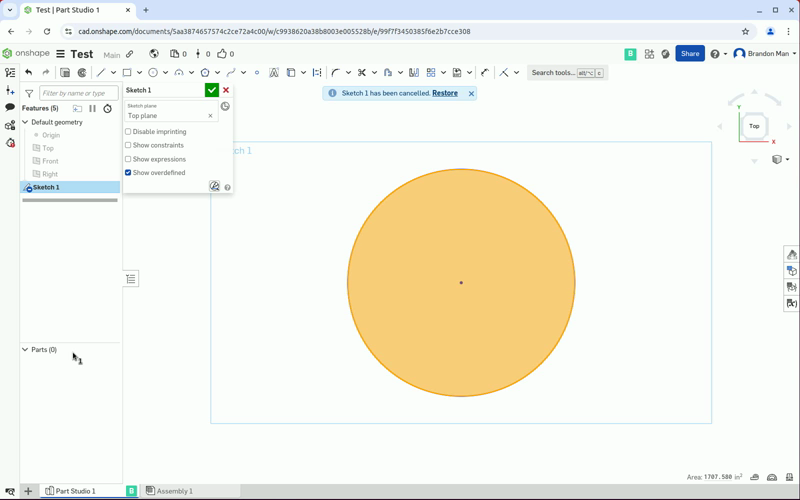
key(shift+y)
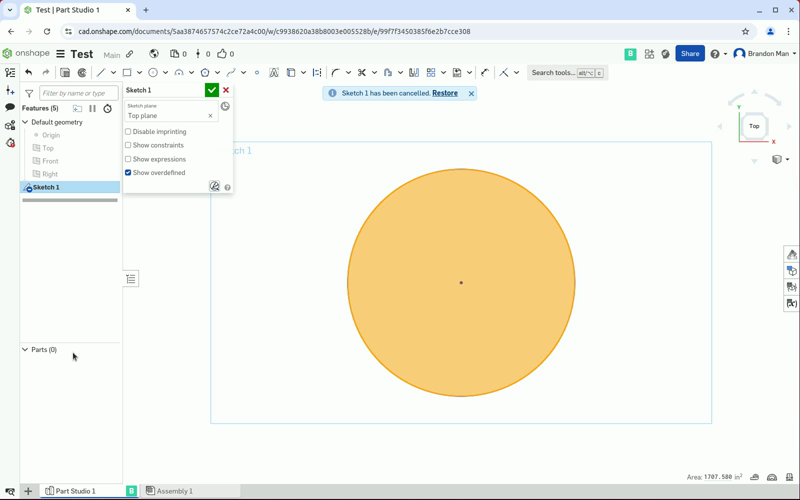
key(shift+e)
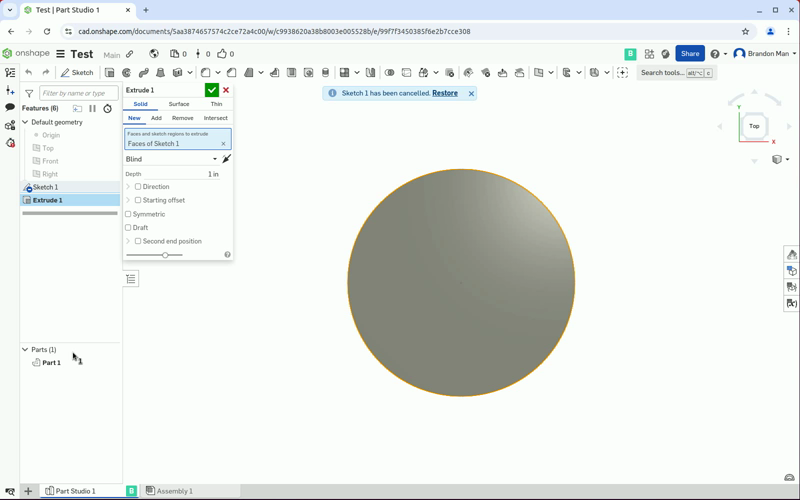
mouse_move(143, 106)
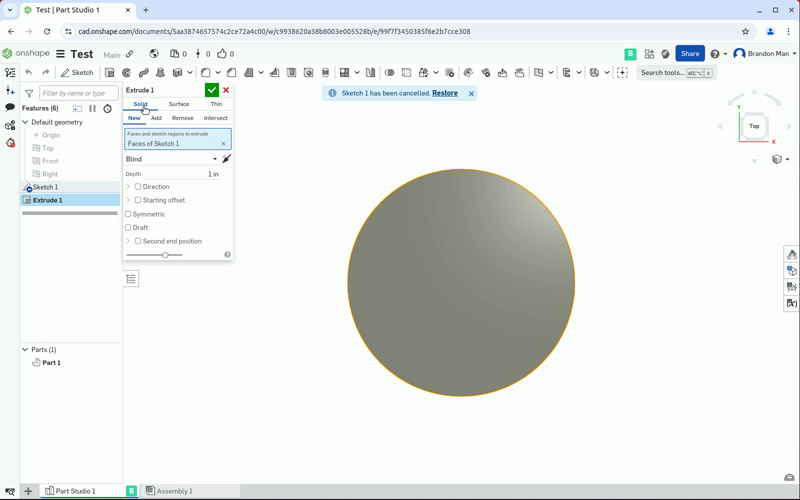
click(143, 106)
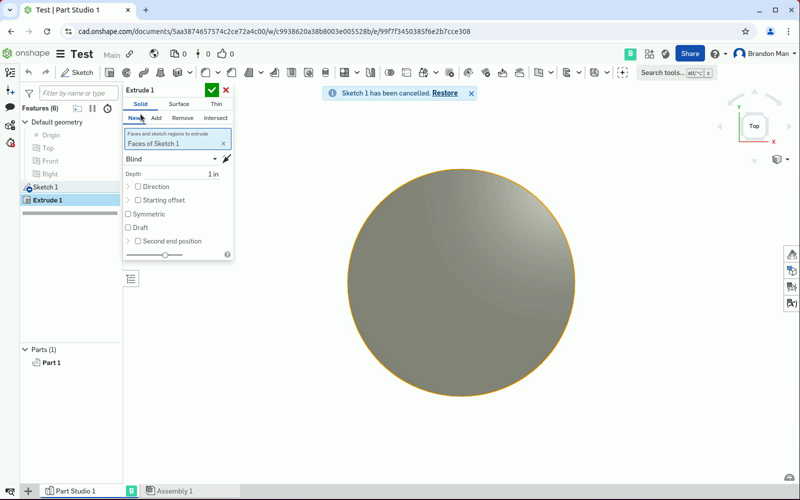
mouse_move(137, 120)
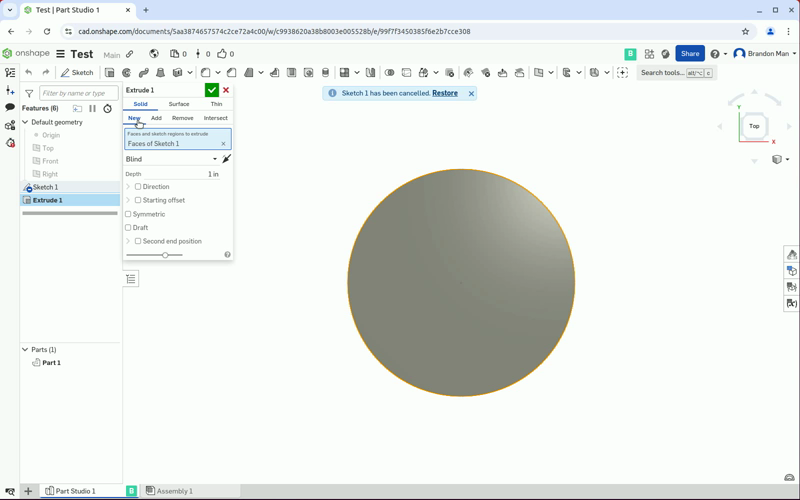
click(137, 120)
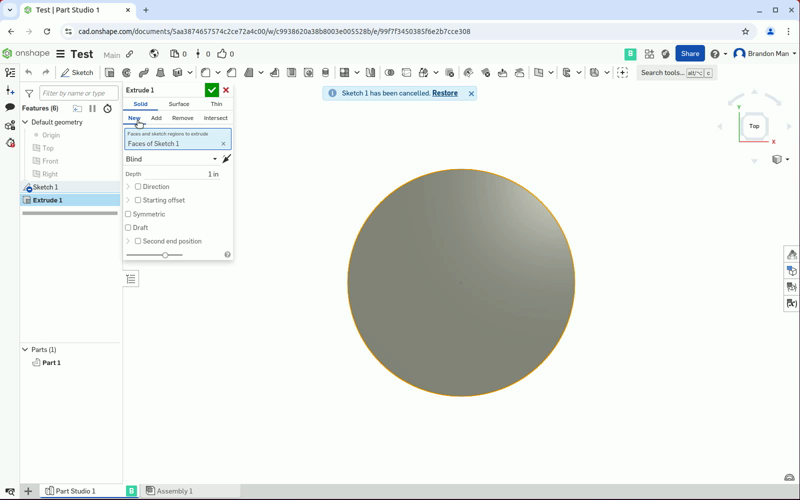
key(tab, 4)
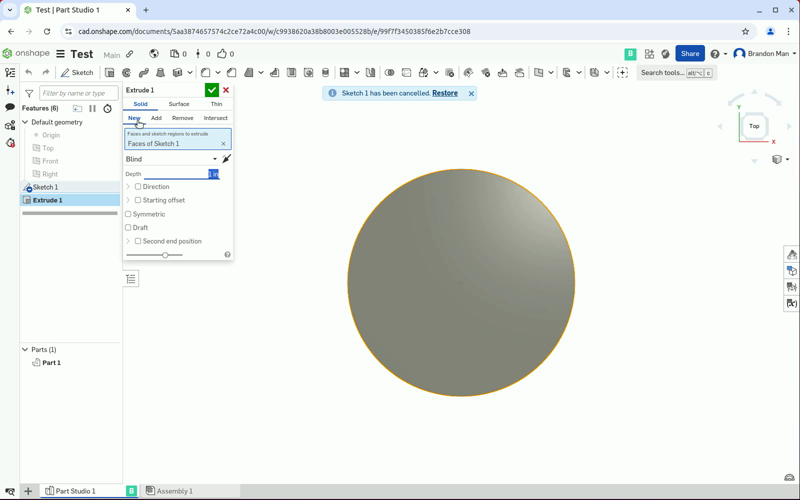
text(2.407)
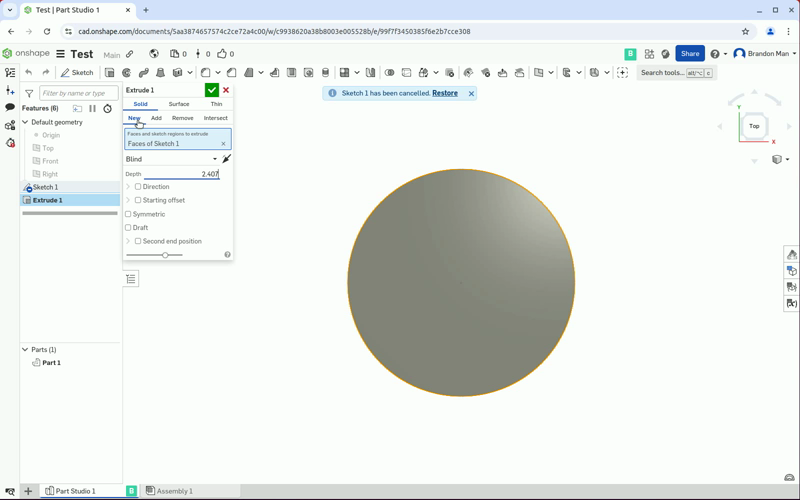
key(enter)
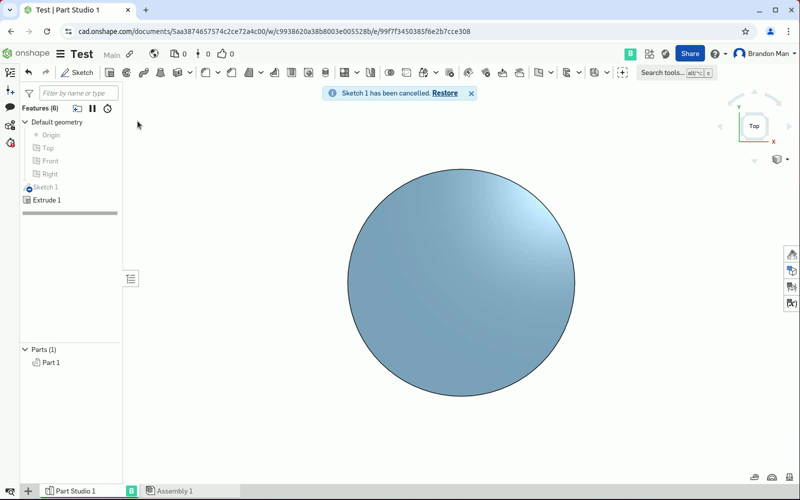
key(shift+h)
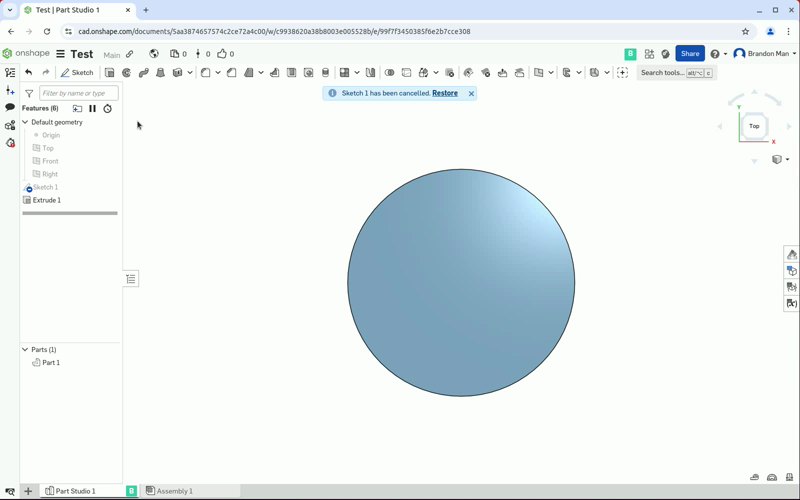
key(shift+h)
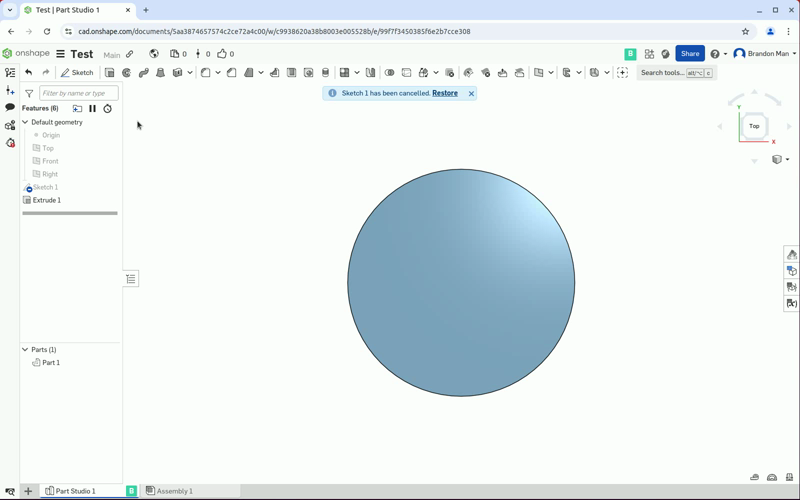
mouse_move(73, 189)
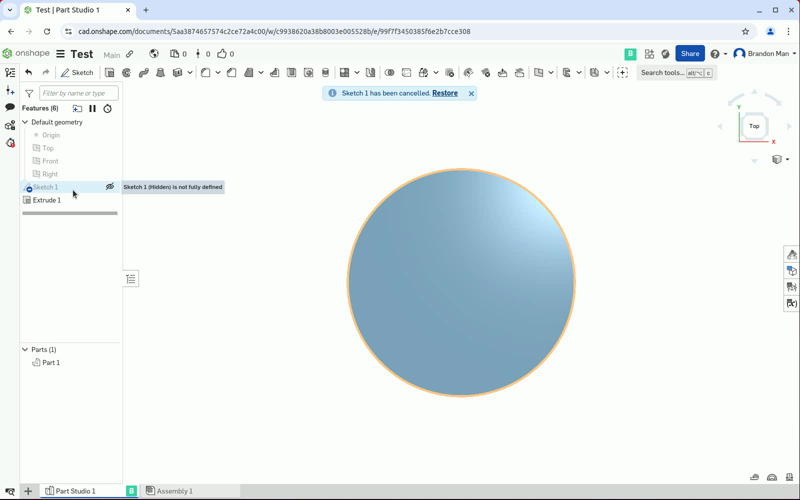
click(73, 189)
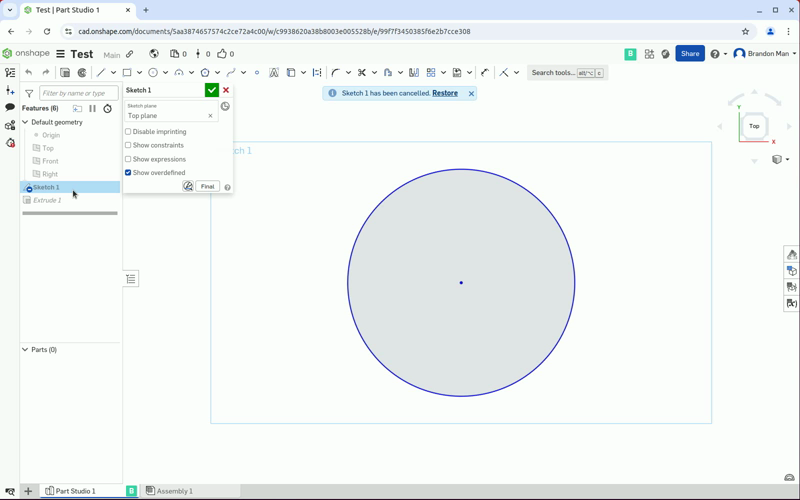
mouse_move(229, 92)
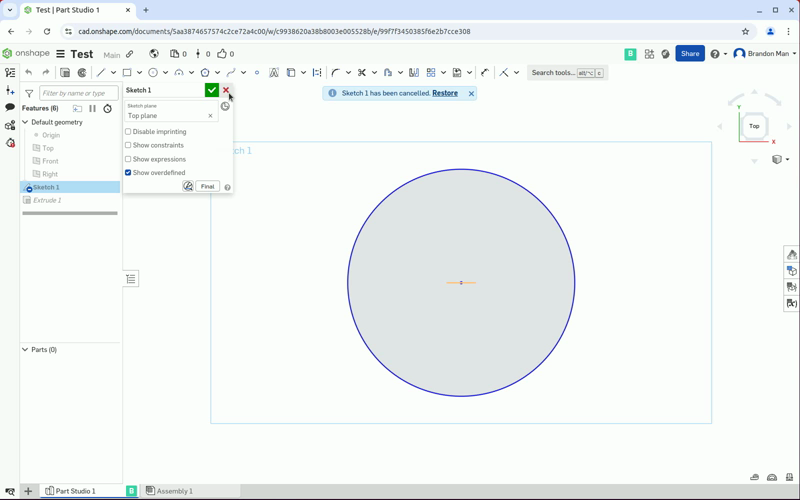
click(229, 92)
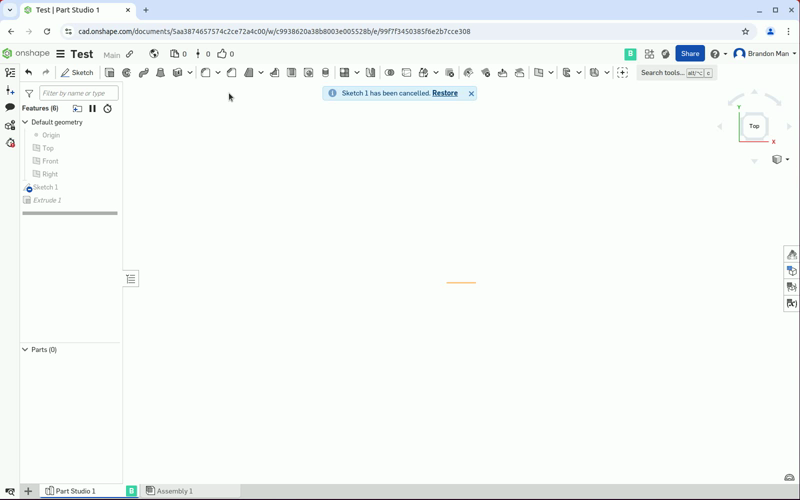
mouse_move(541, 75)
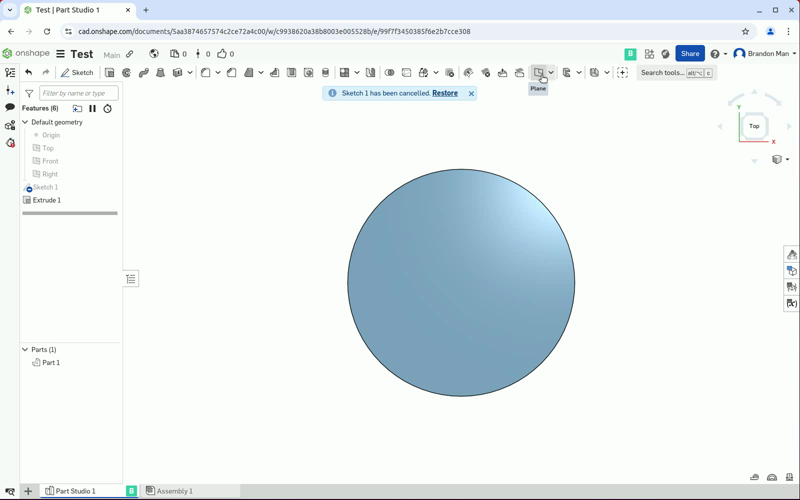
click(541, 75)
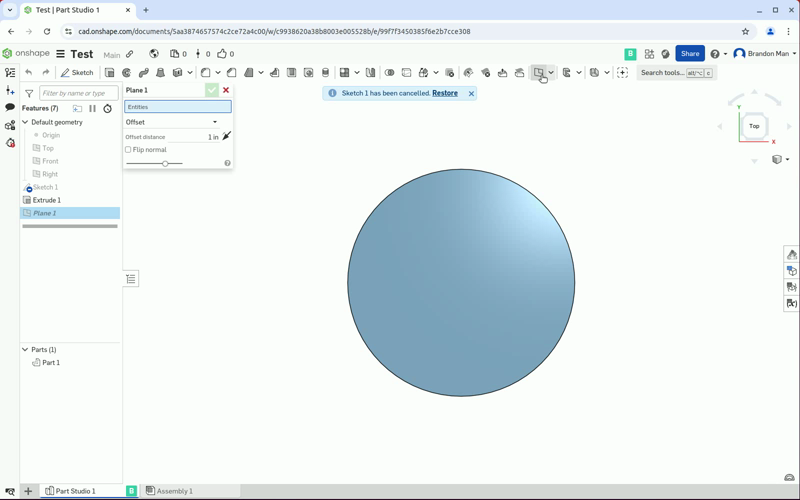
mouse_move(73, 150)
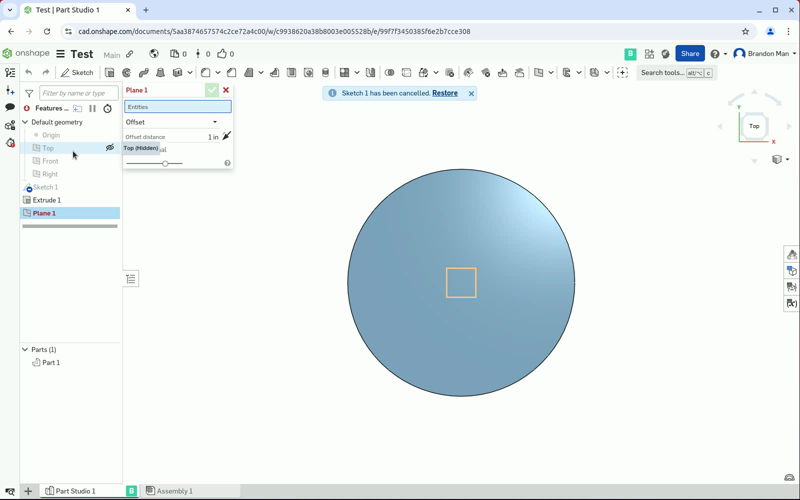
click(73, 150)
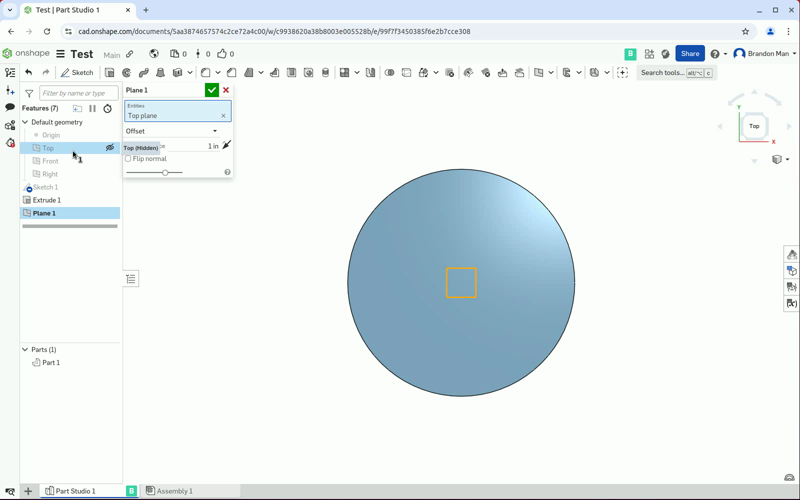
key(tab, 2)
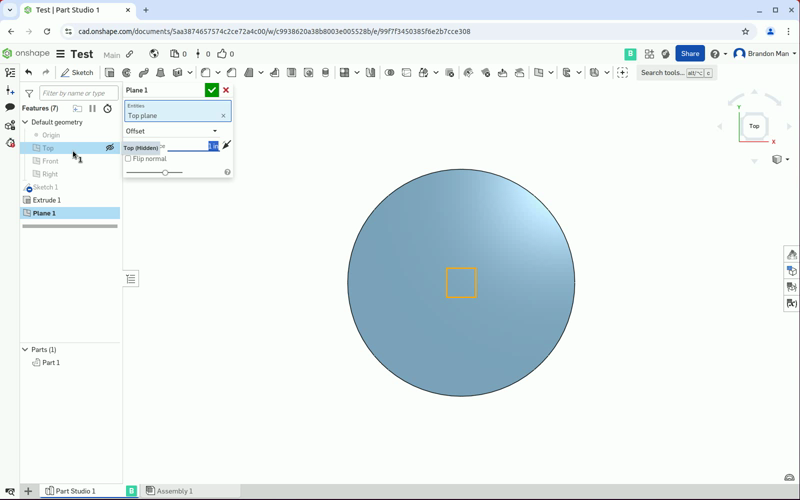
text(2.403)
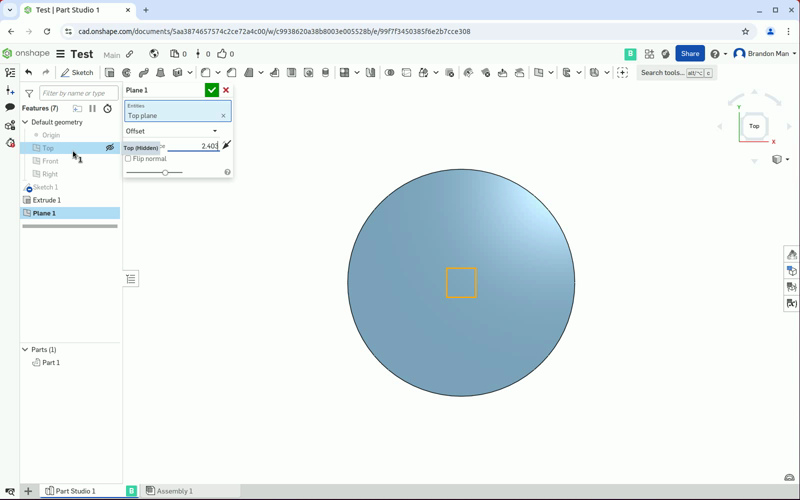
key(enter, 2)
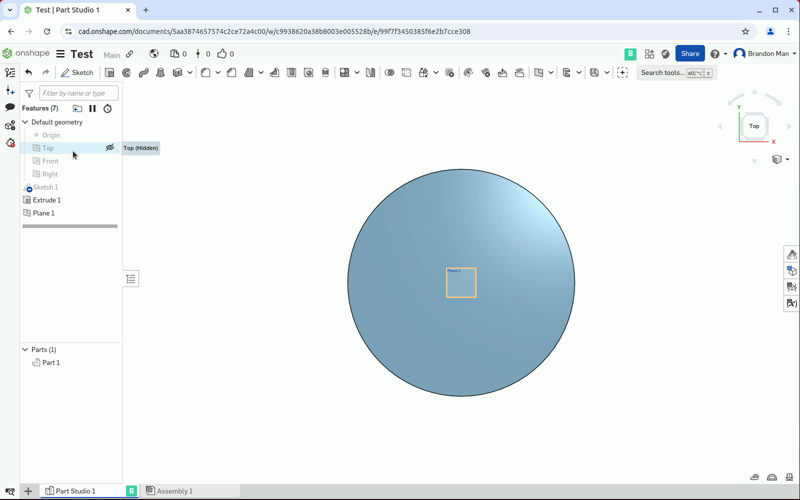
key(shift+s)
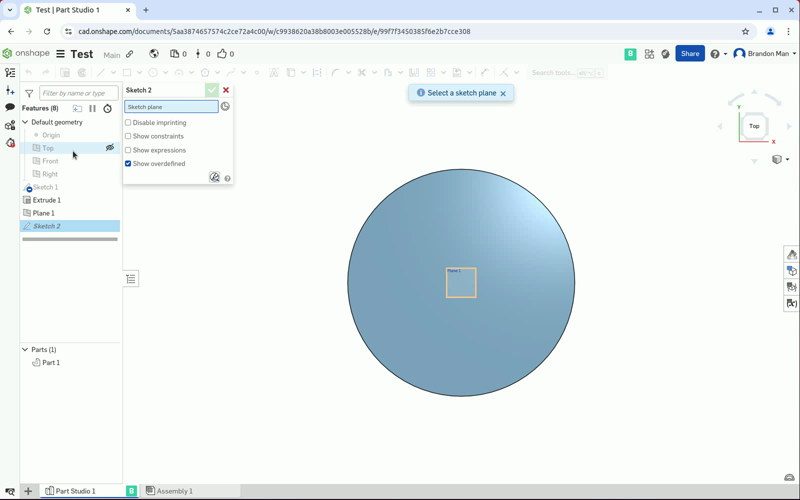
mouse_move(73, 215)
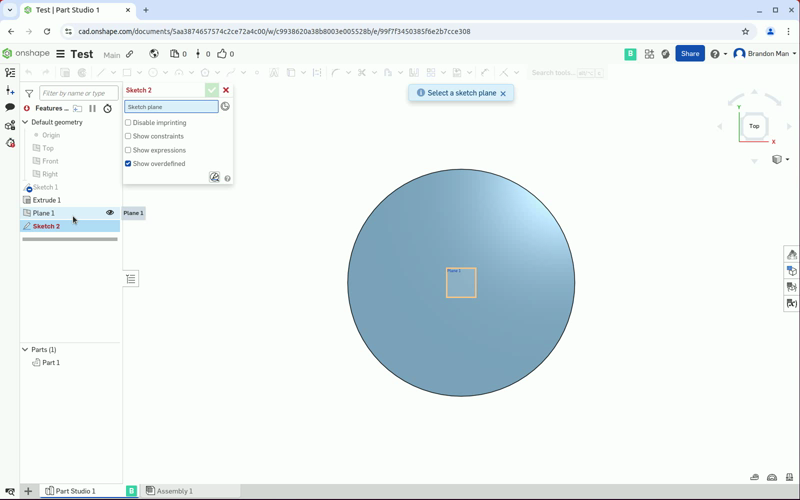
click(73, 215)
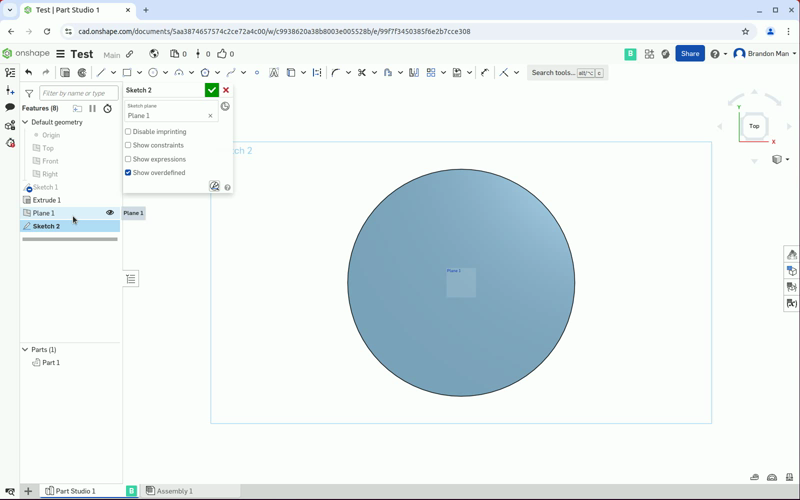
mouse_move(73, 352)
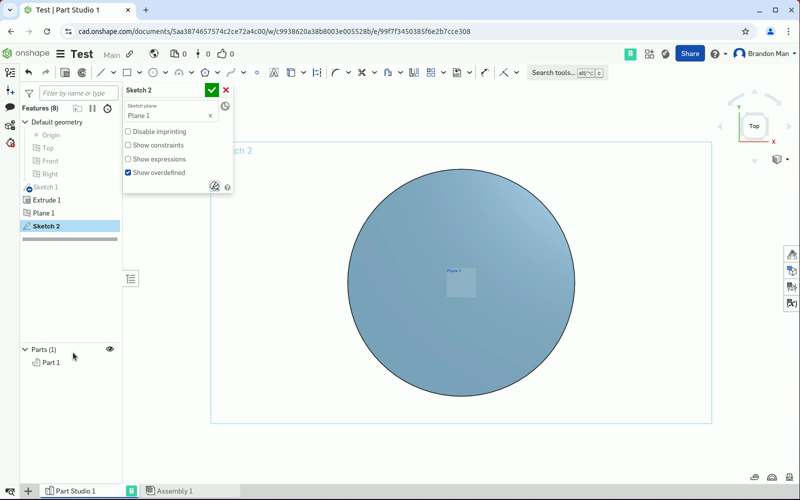
key(y)
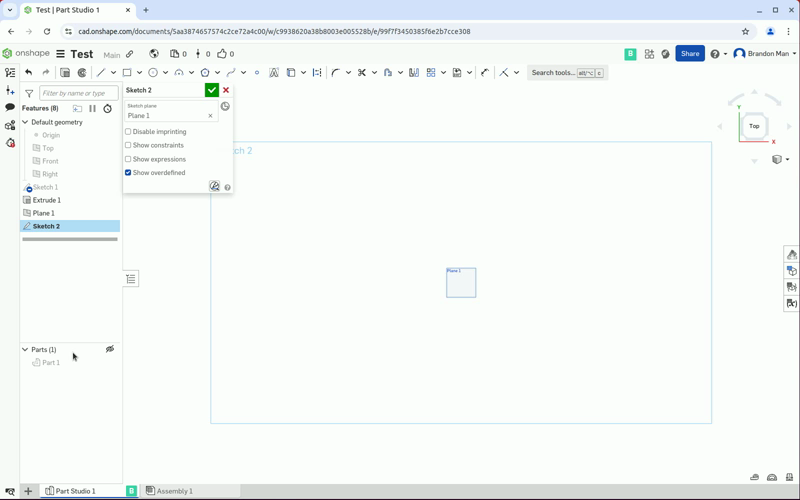
key(l)
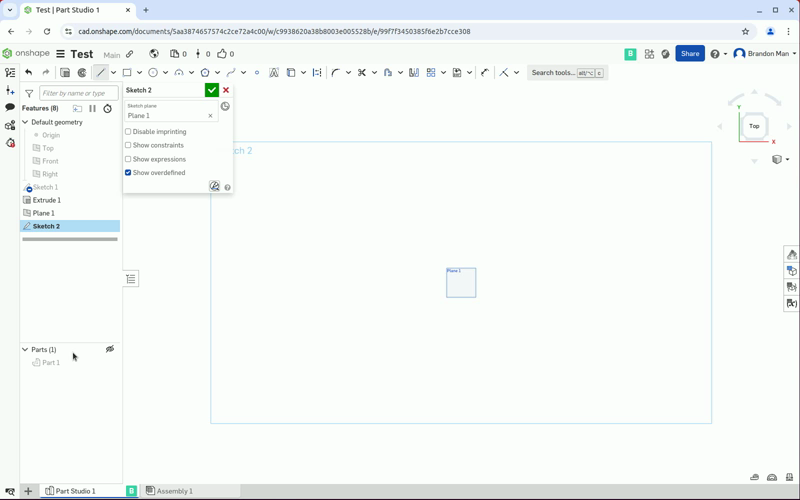
key_down(shift)
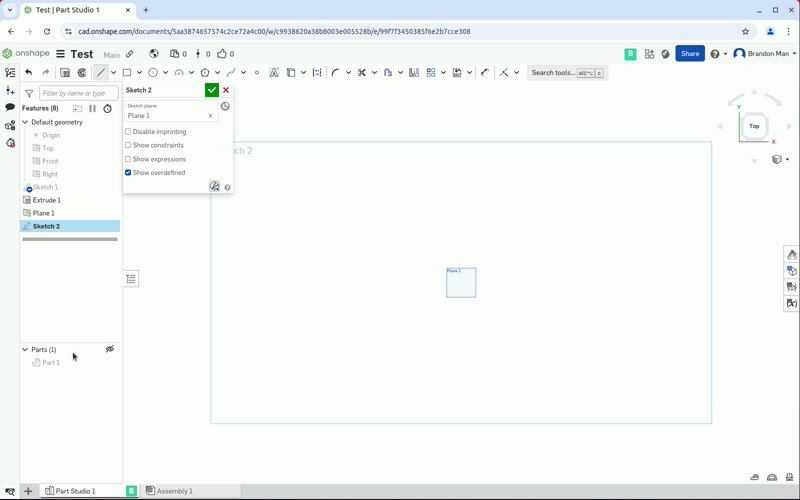
mouse_move(423, 320)
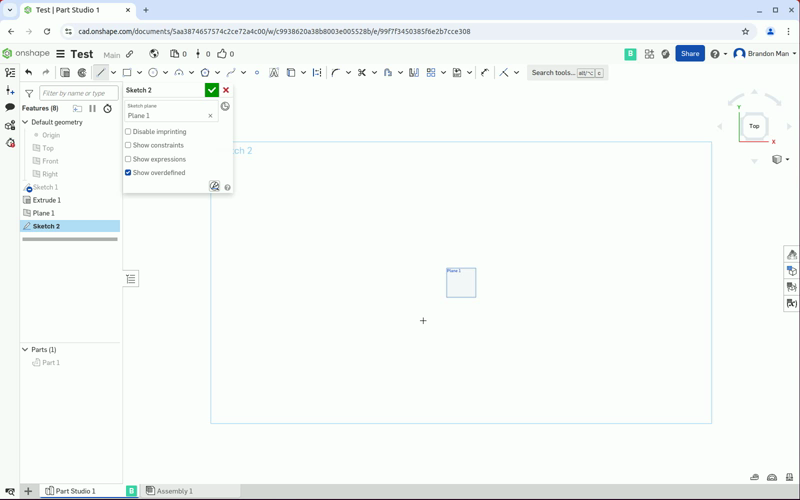
click(423, 320)
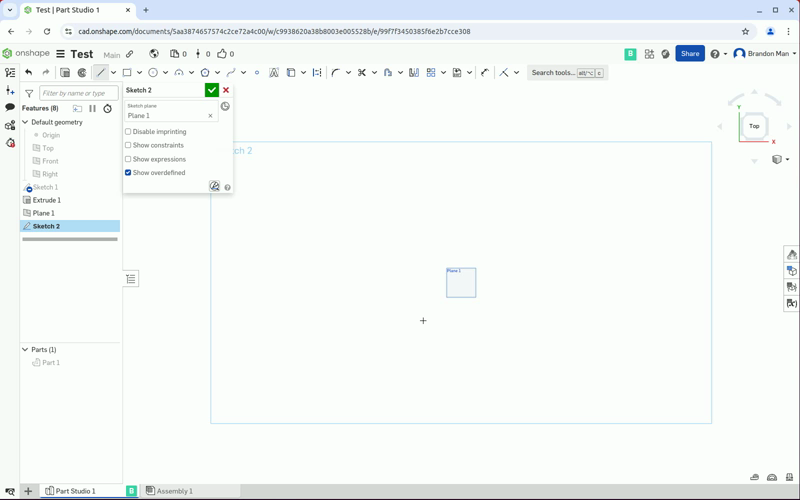
key_up(shift)
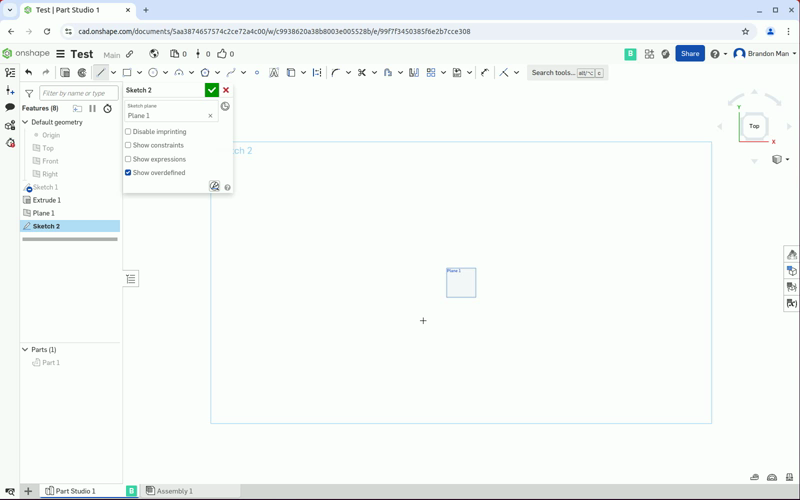
key_down(shift)
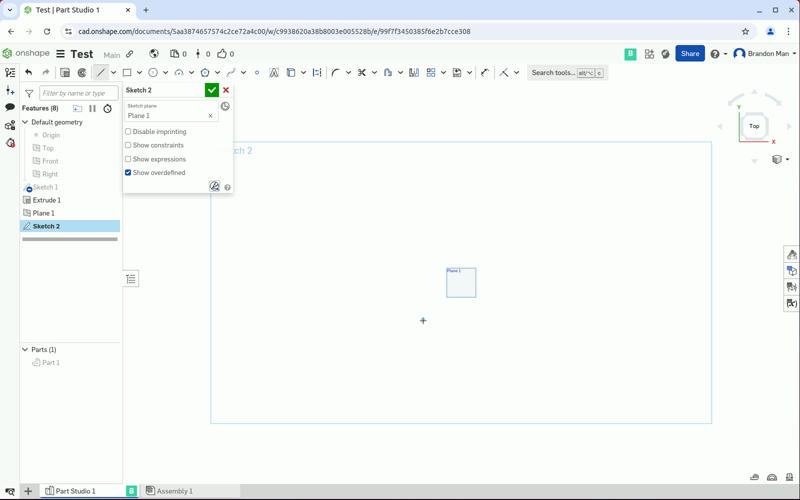
mouse_move(498, 320)
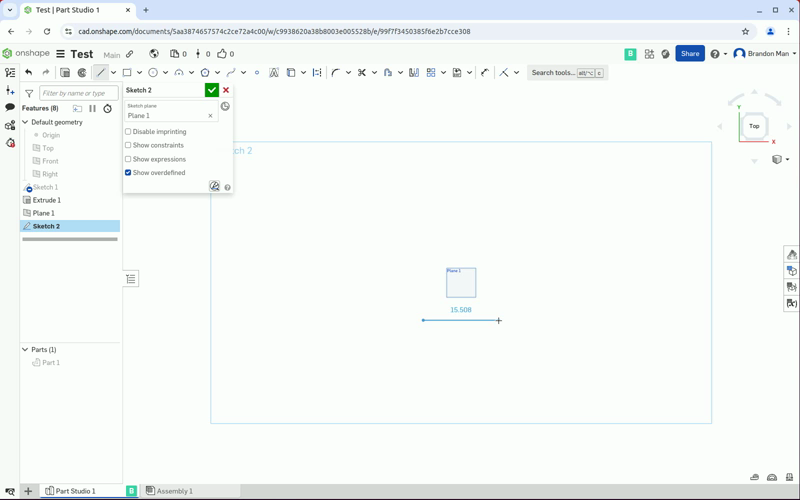
click(498, 320)
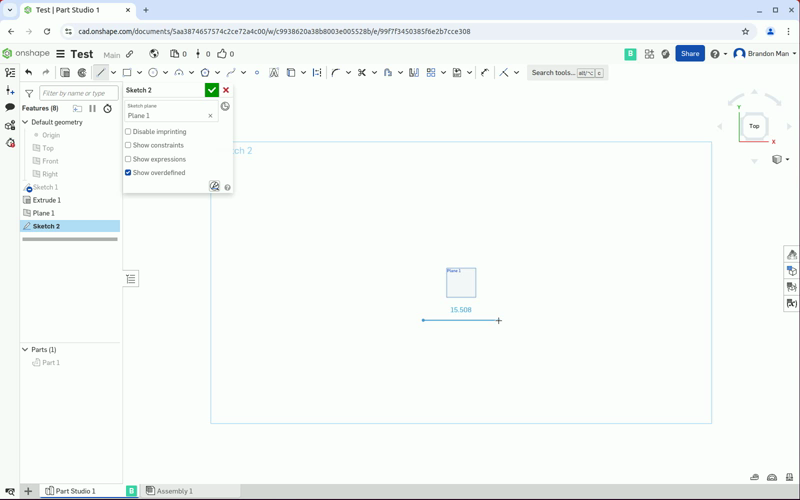
key_up(shift)
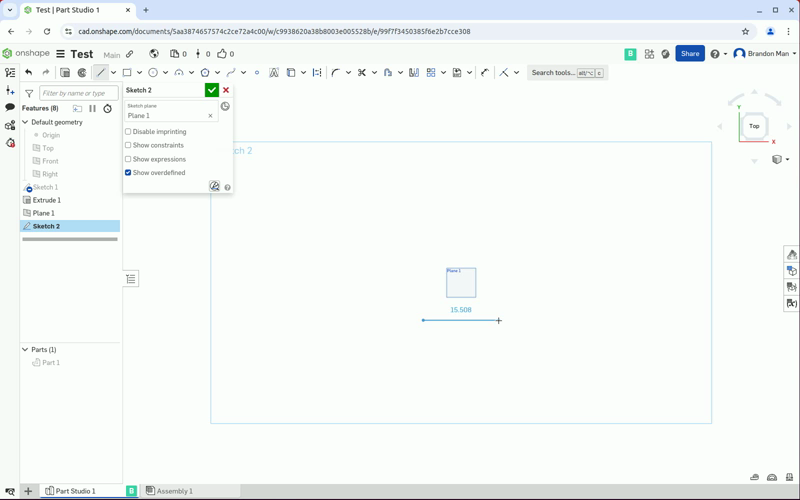
key_down(shift)
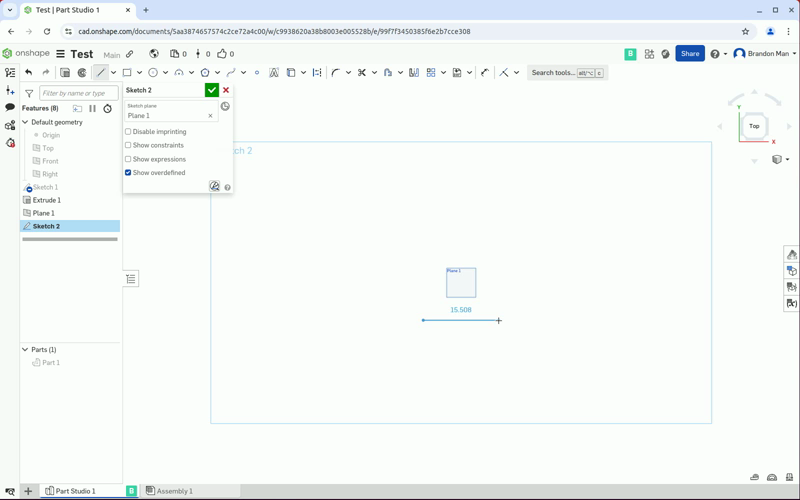
mouse_move(498, 245)
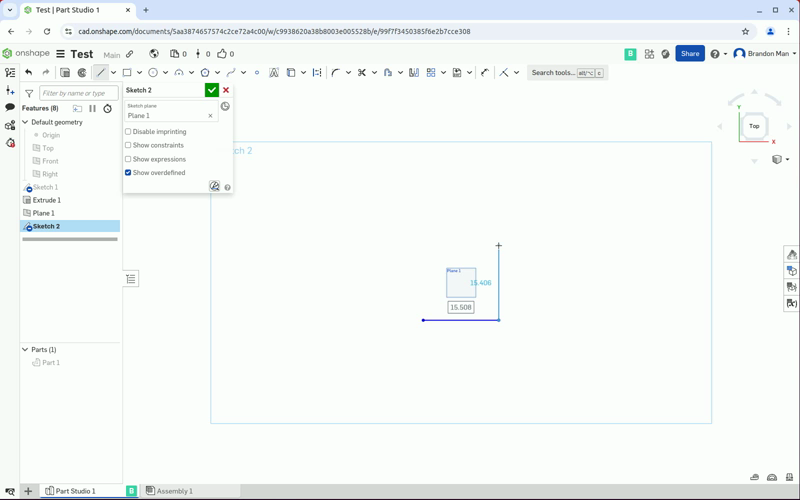
click(498, 245)
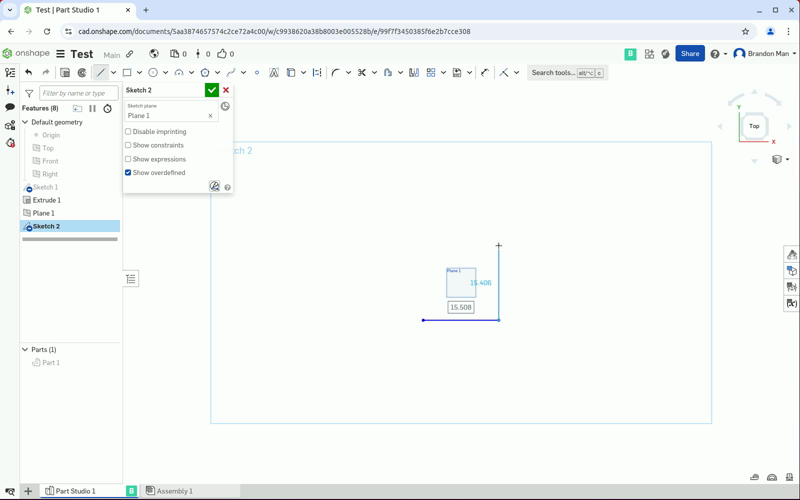
key_up(shift)
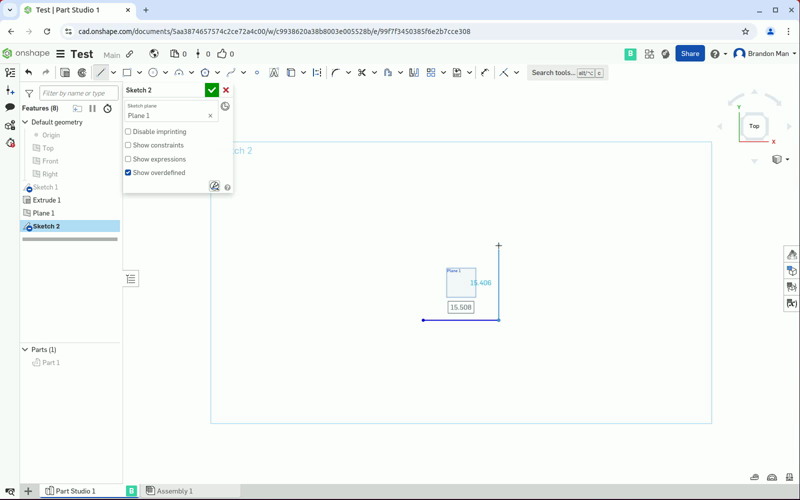
key_down(shift)
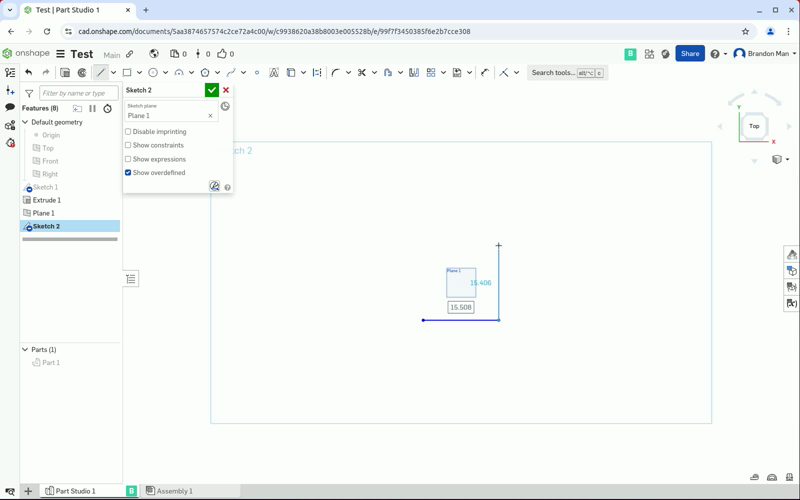
mouse_move(423, 245)
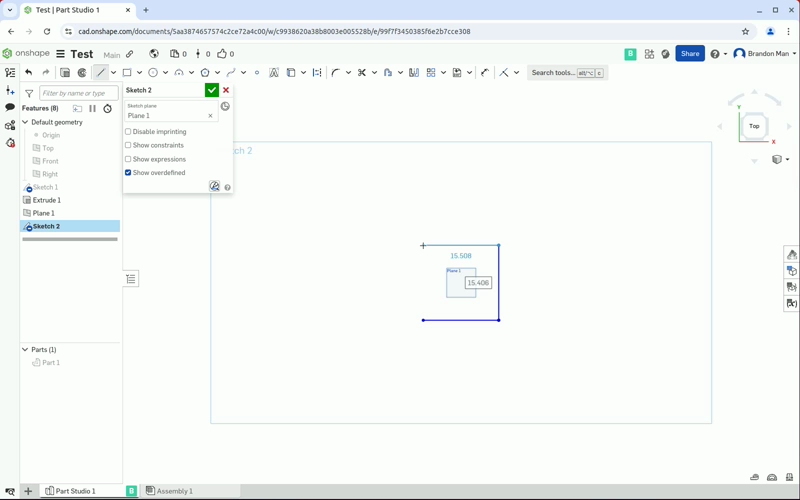
click(423, 245)
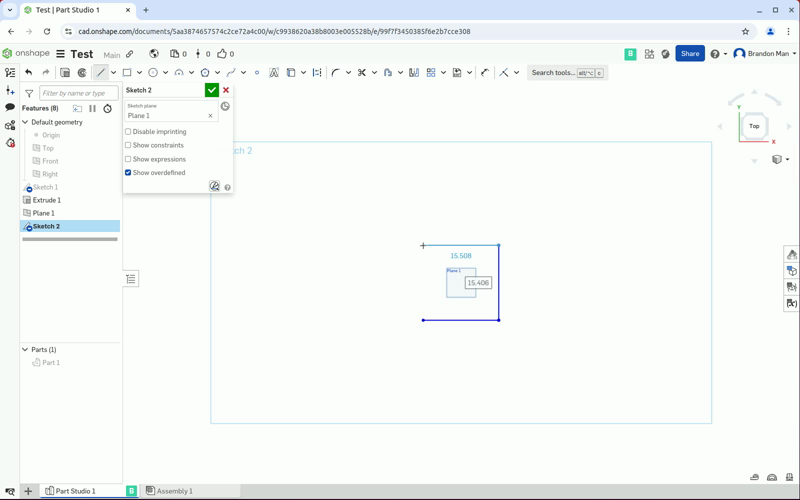
key_up(shift)
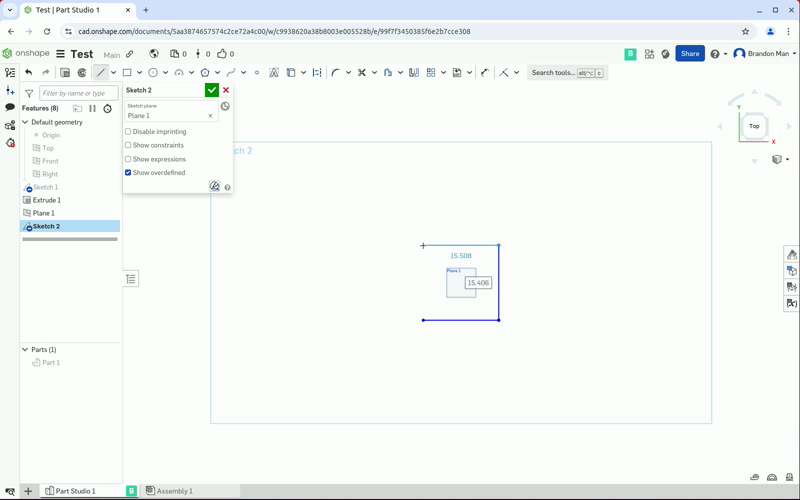
key_down(shift)
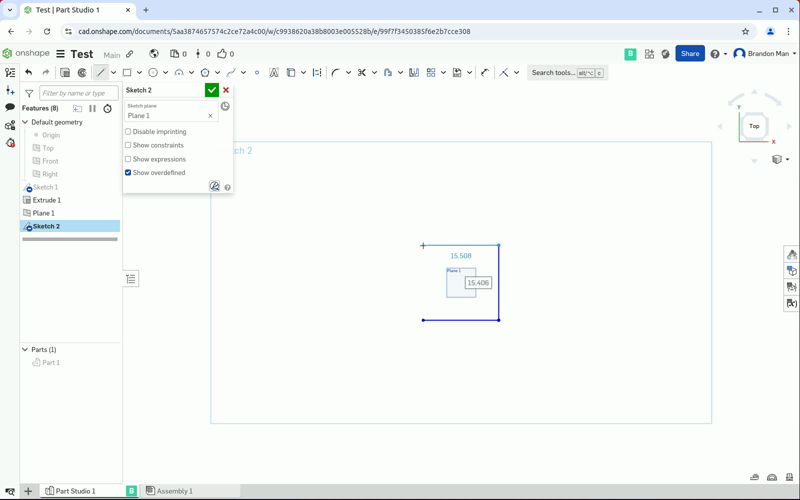
mouse_move(423, 320)
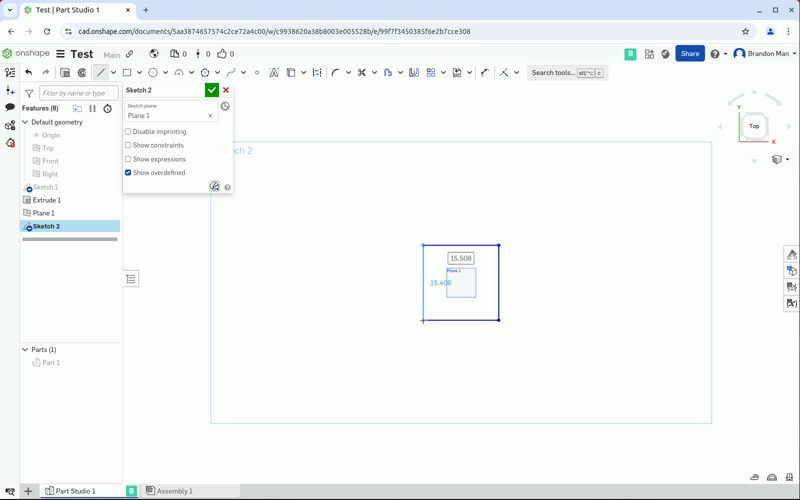
key_up(shift)
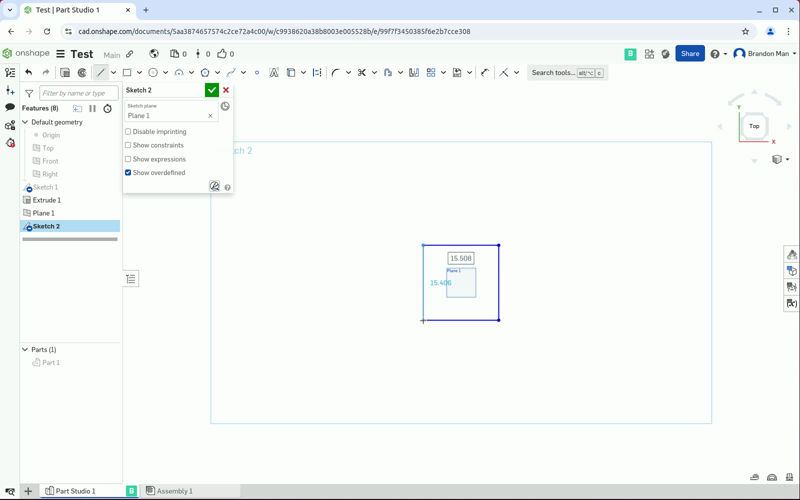
click(423, 320)
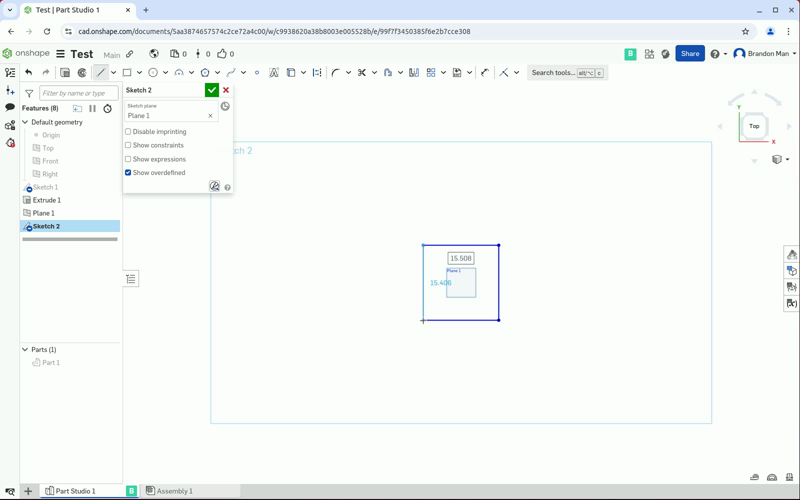
key(esc)
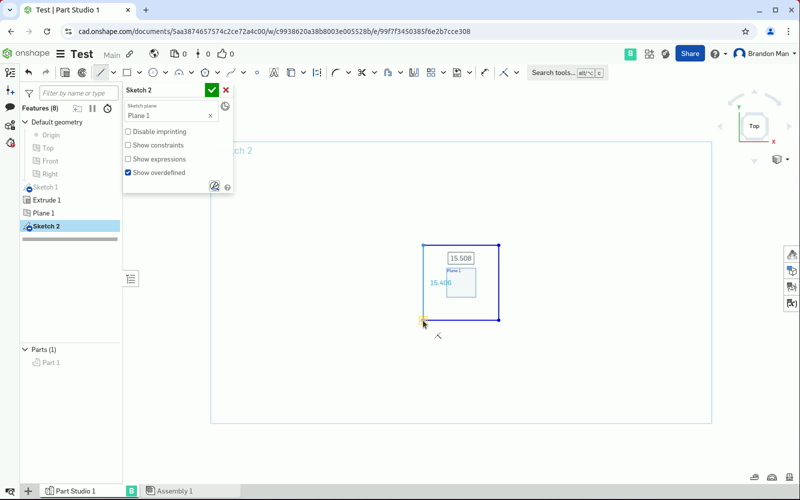
mouse_move(455, 292)
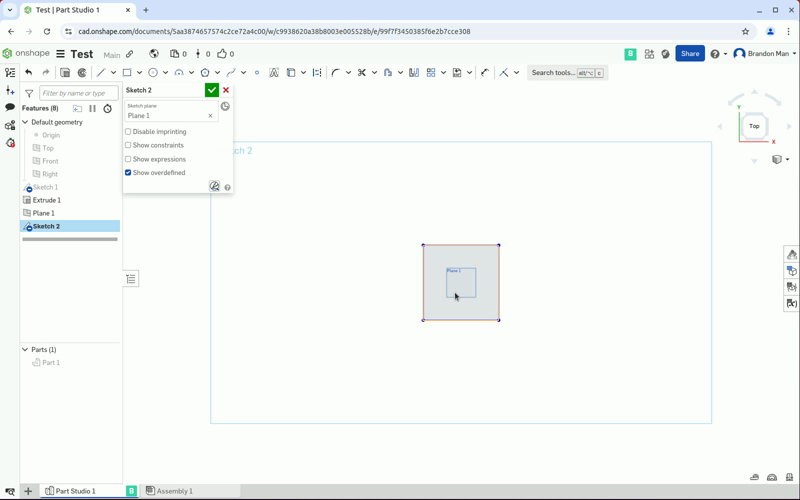
click(455, 292)
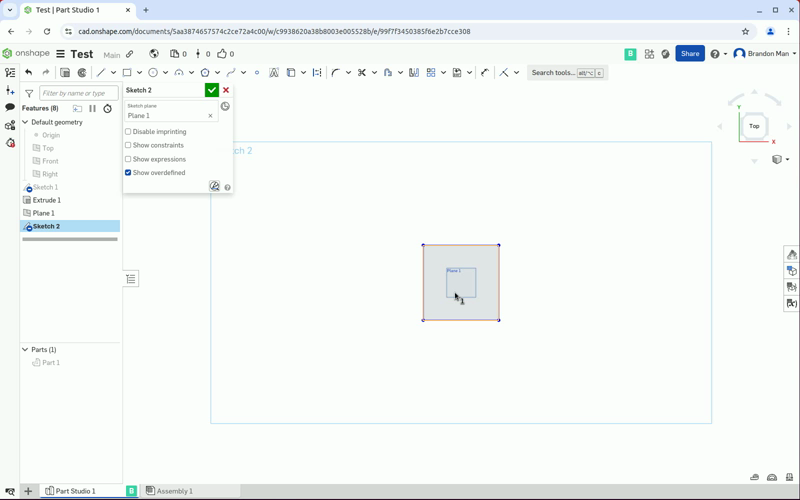
mouse_move(73, 352)
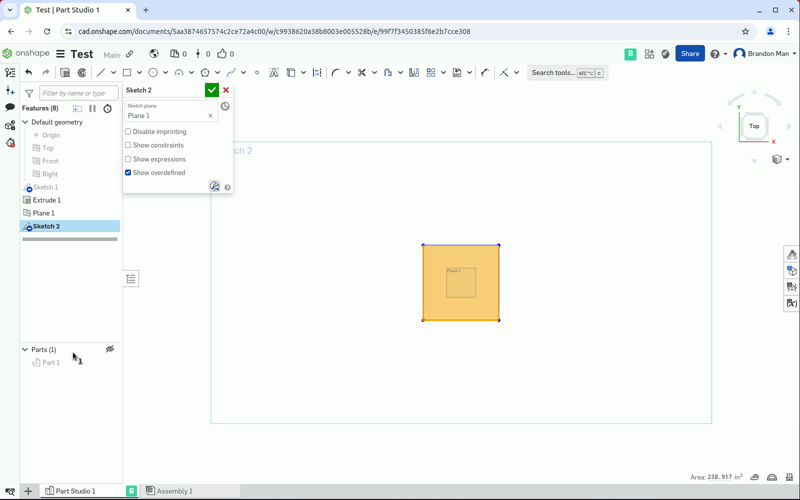
key(shift+y)
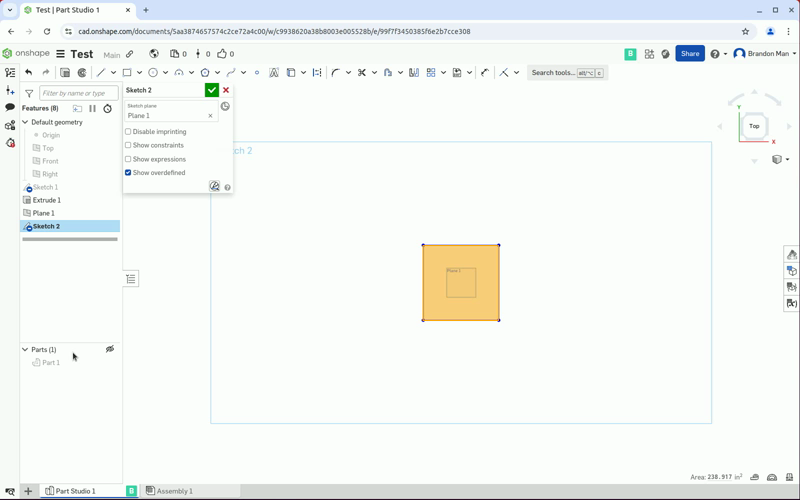
key(shift+e)
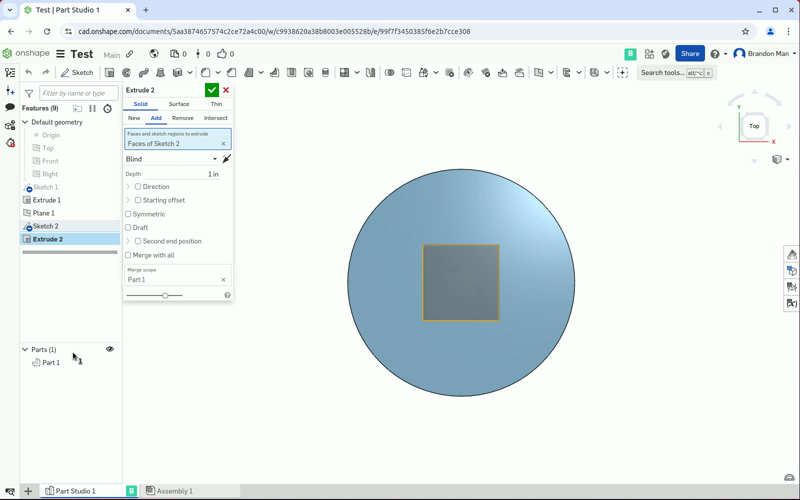
mouse_move(143, 106)
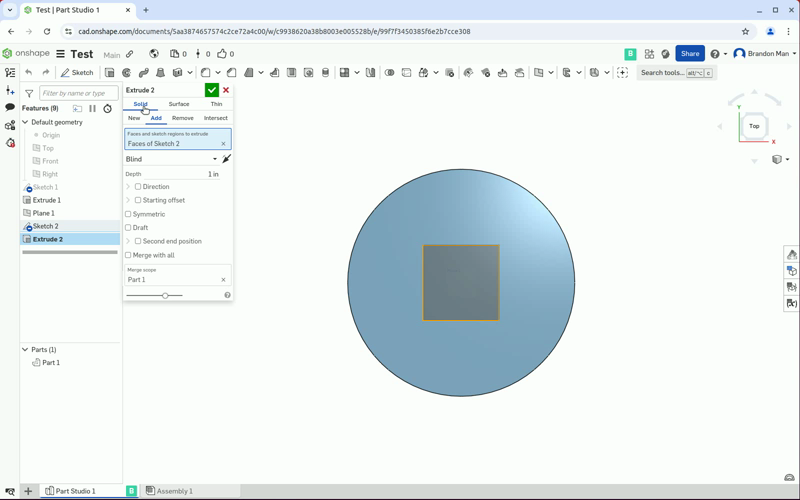
click(143, 106)
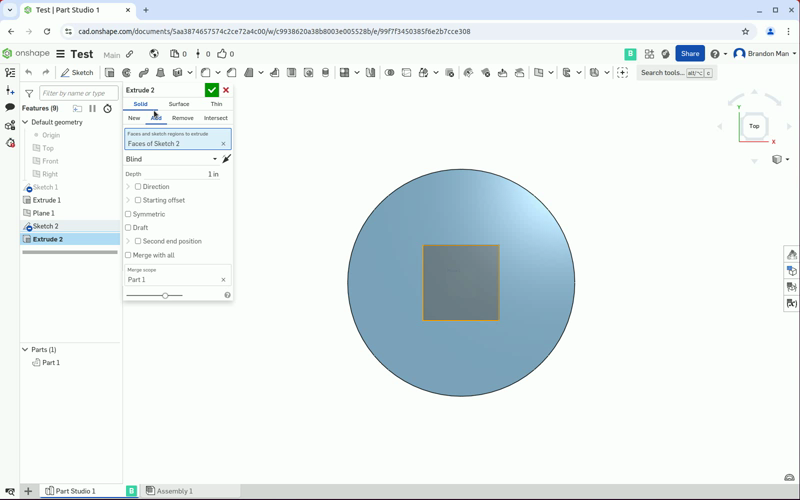
mouse_move(186, 120)
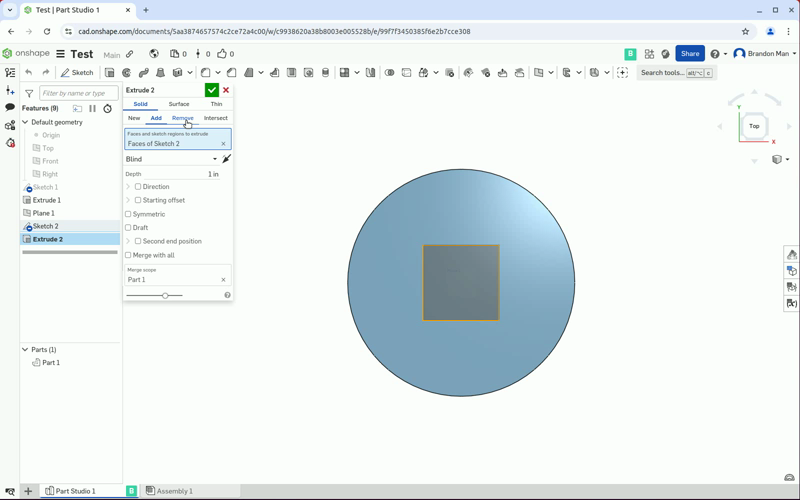
click(186, 120)
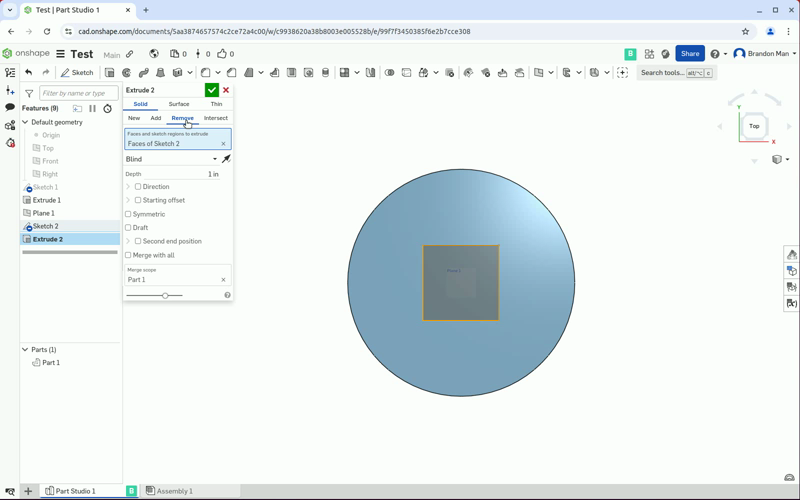
key(tab, 4)
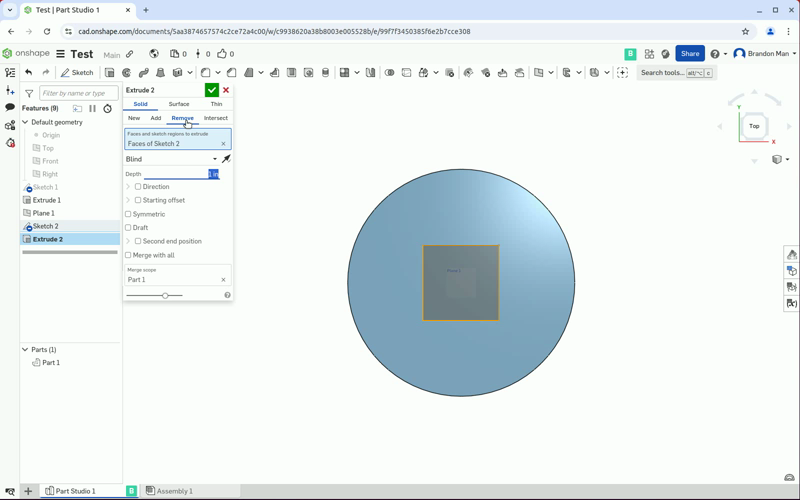
text(19.257)
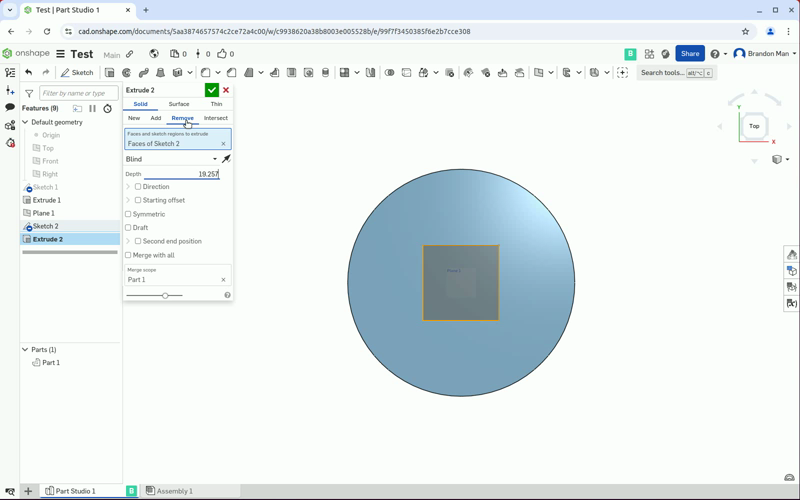
key(tab, 6)
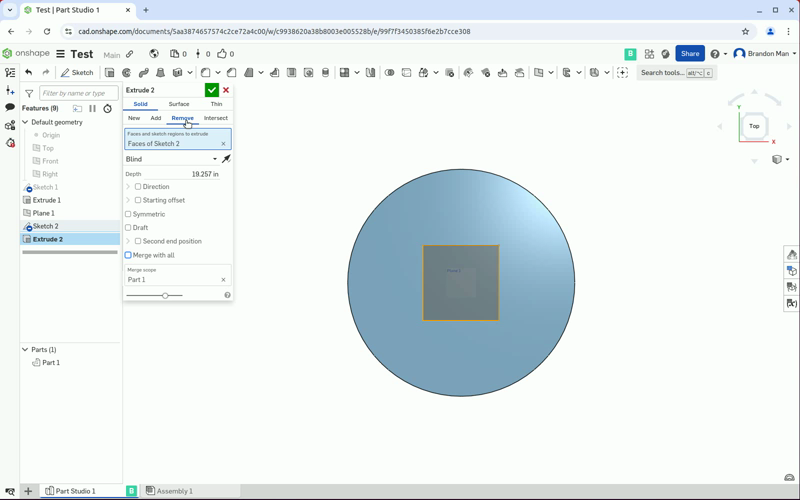
key(space)
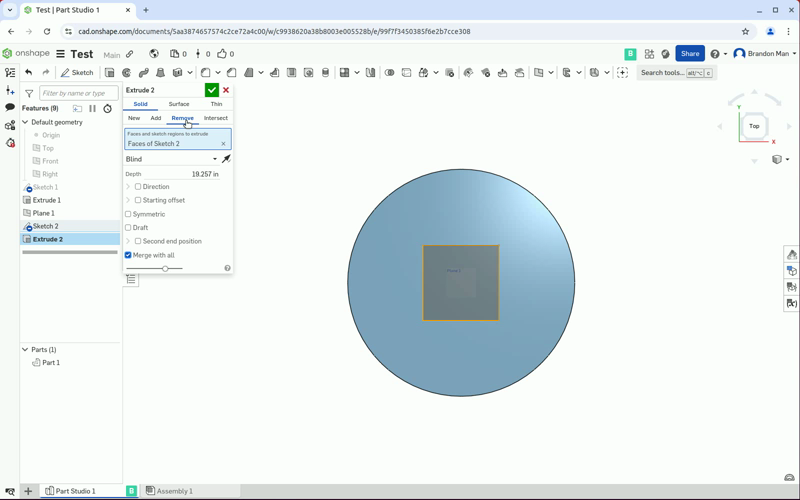
key(enter)
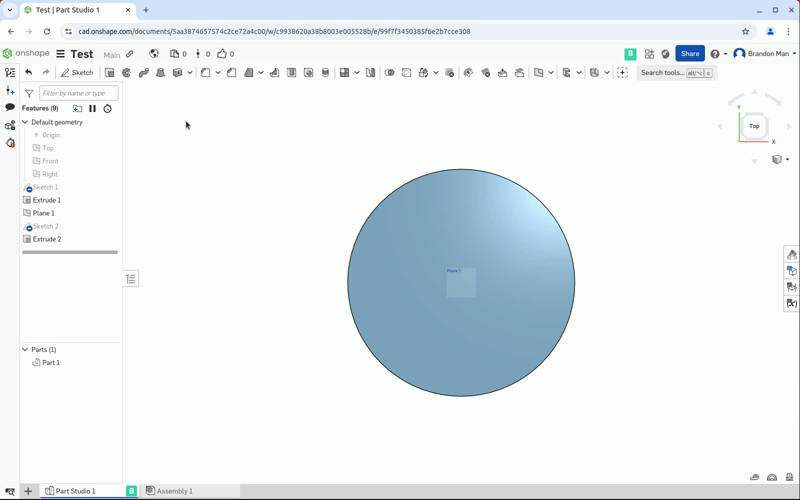
key(shift+h)
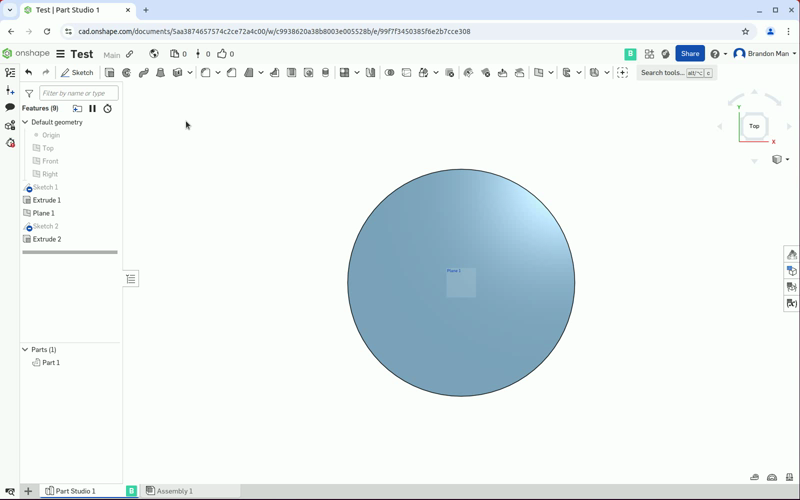
key(shift+h)
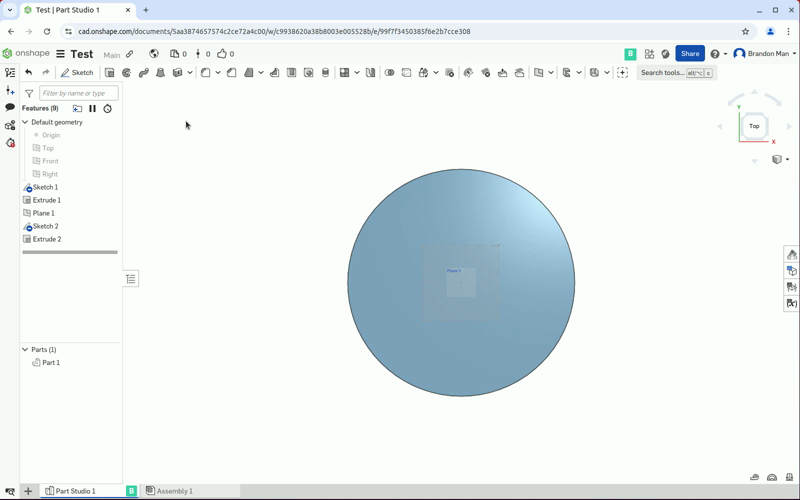
key(shift+7)
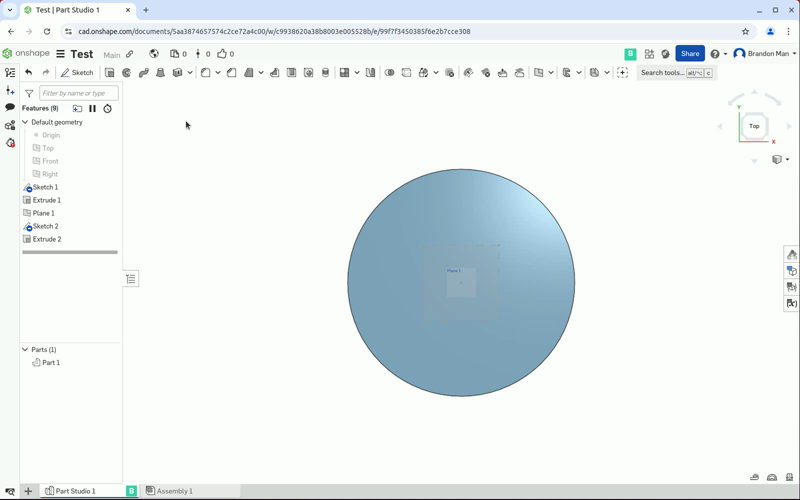
key(up, 3)
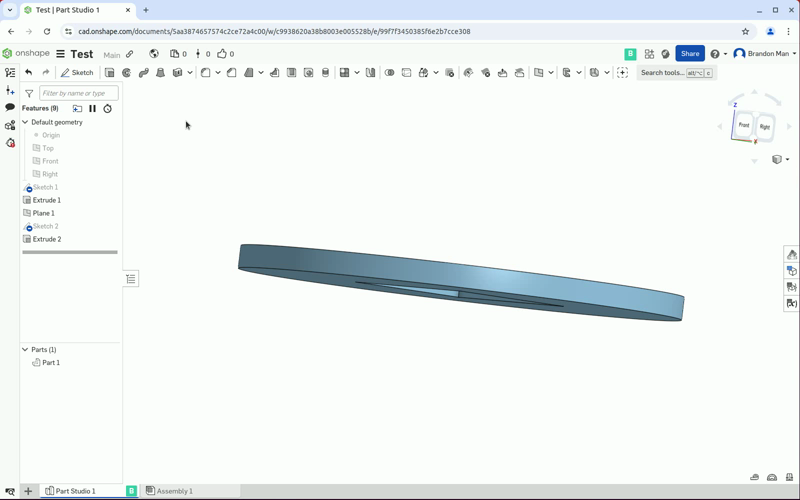
key(left, 3)
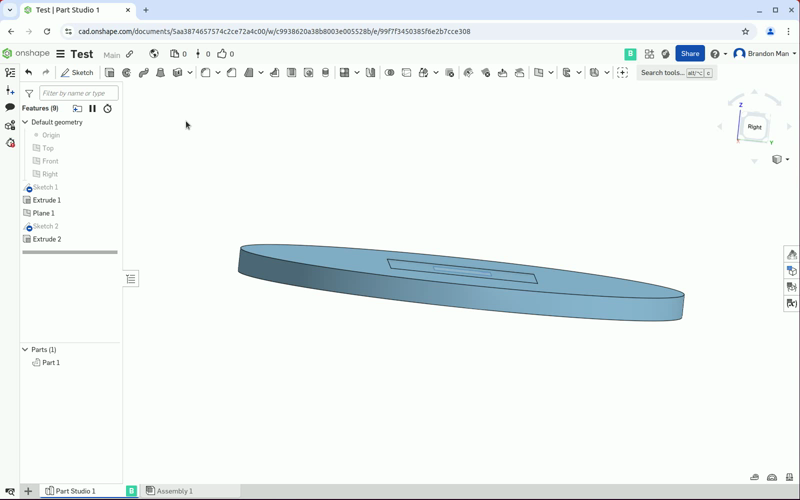
key(right, 3)
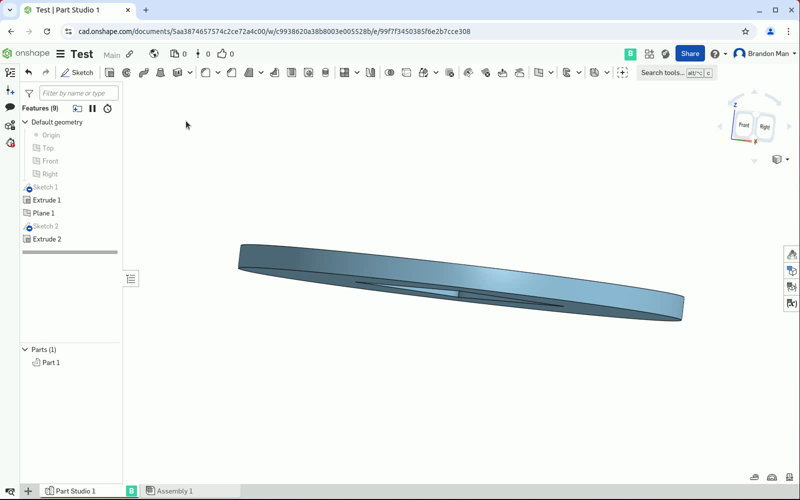
key(down, 3)
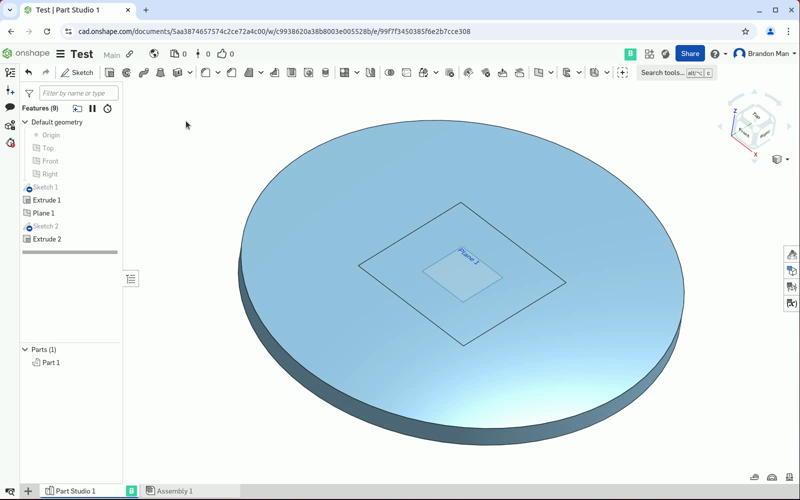
mouse_move(73, 189)
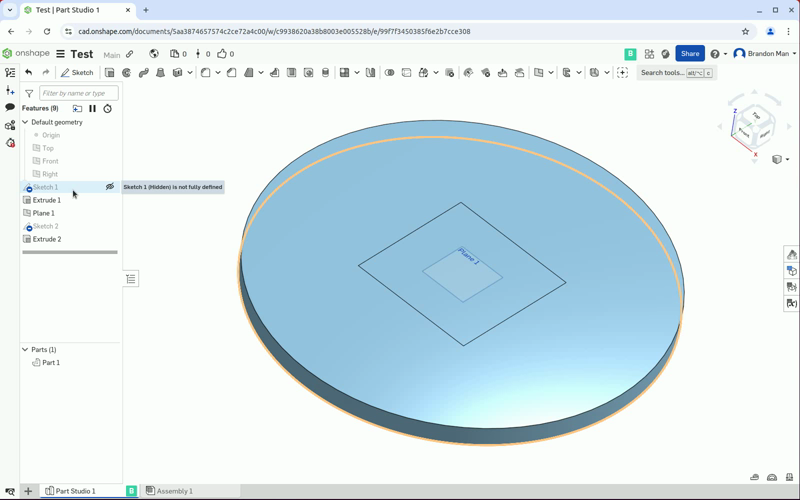
click(73, 189)